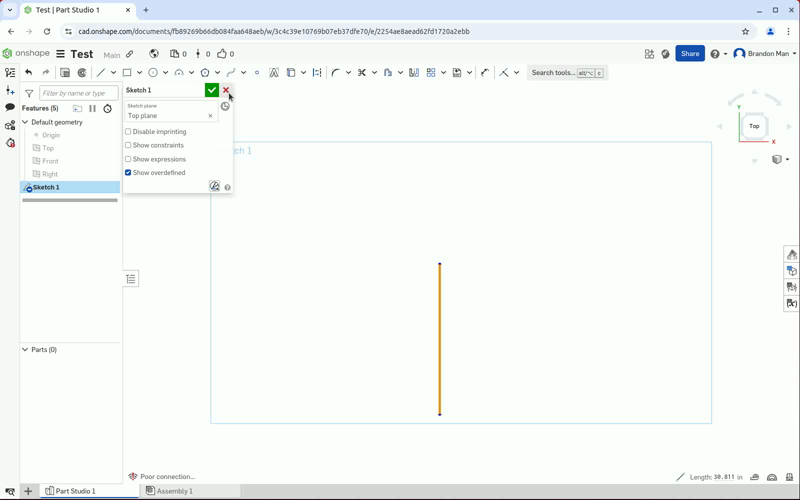
key(shift+h)
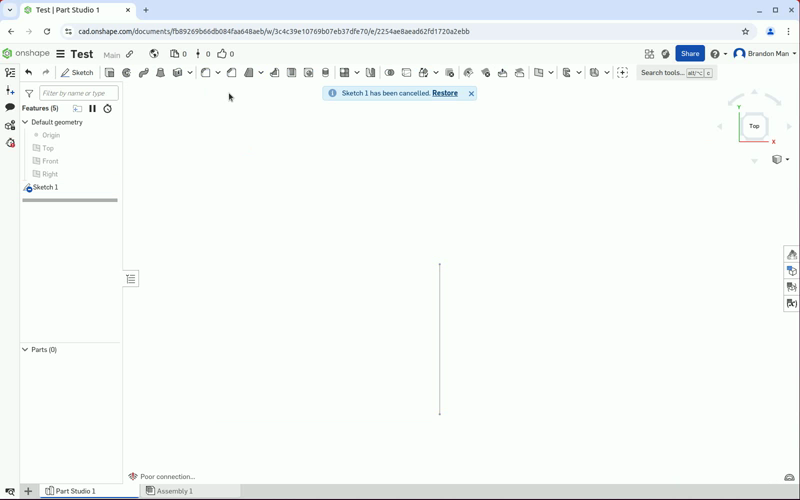
key(shift+s)
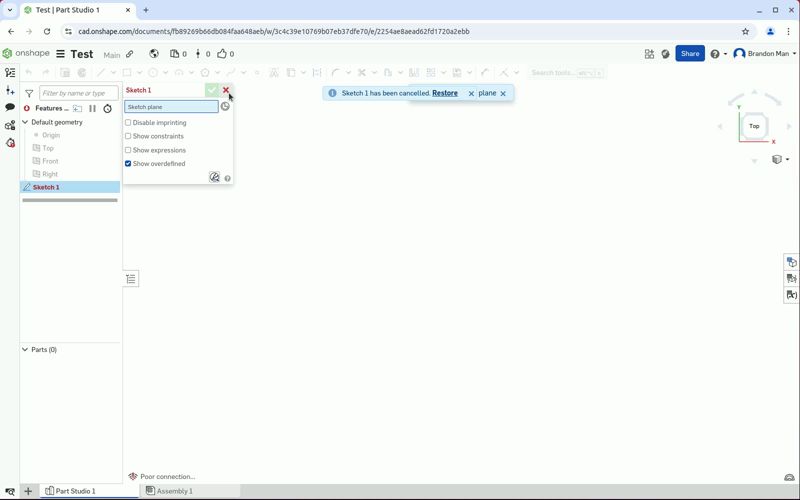
mouse_move(73, 150)
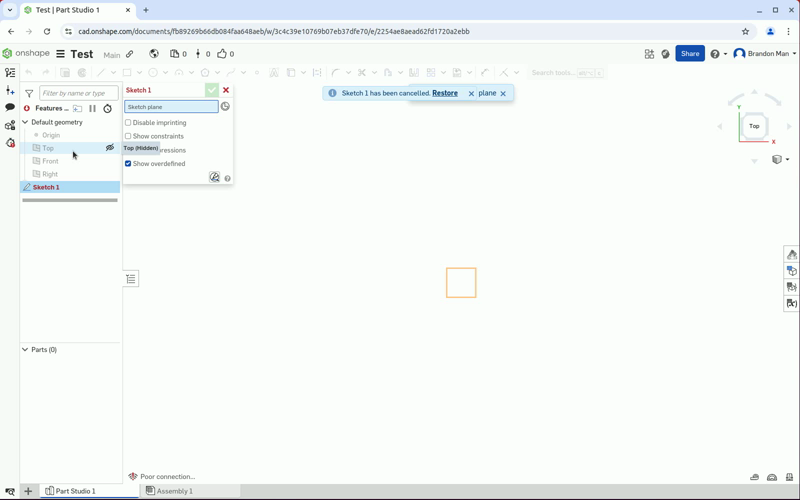
click(73, 150)
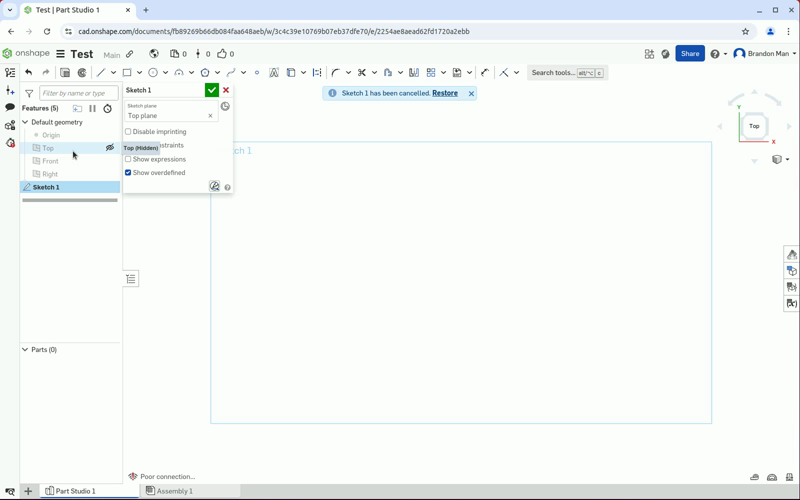
mouse_move(73, 352)
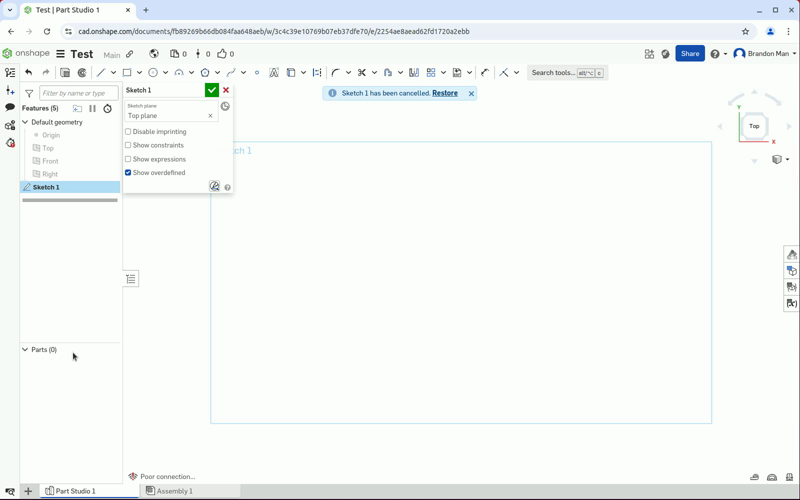
key(y)
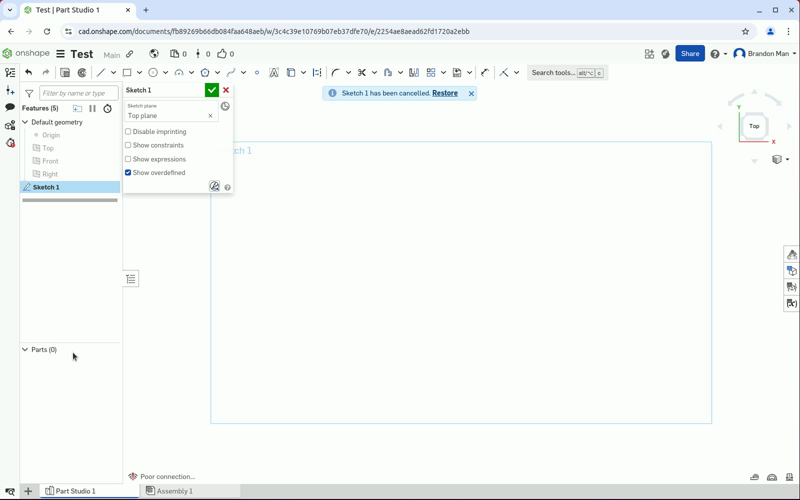
key(c)
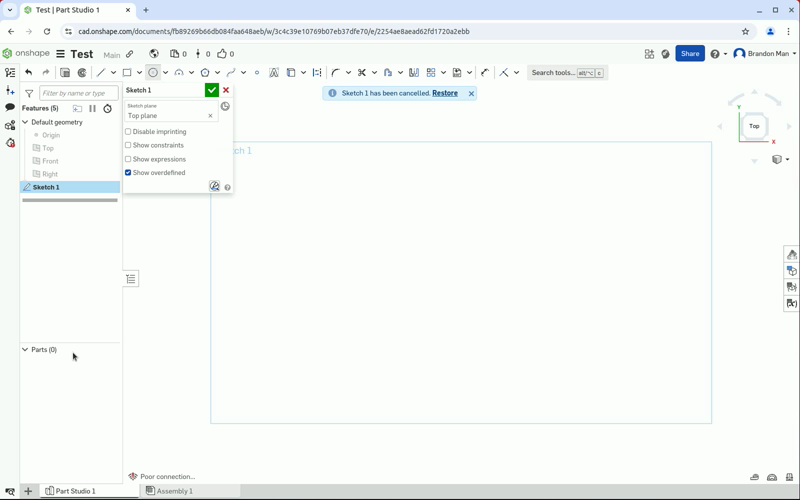
key_down(shift)
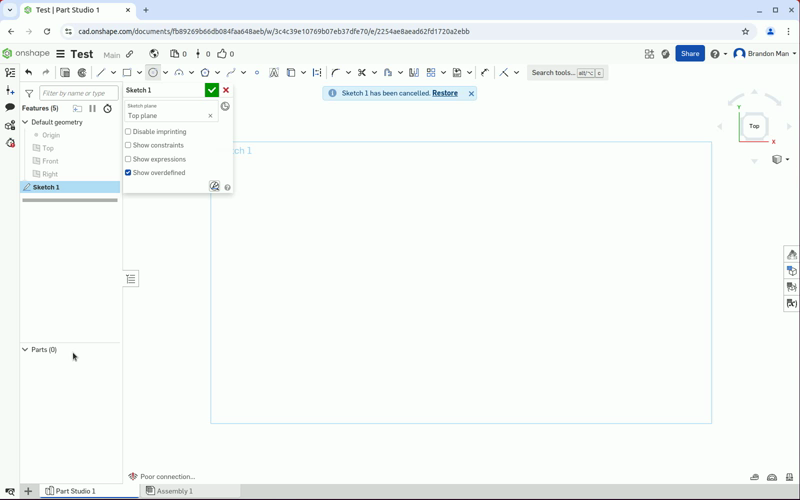
mouse_move(461, 282)
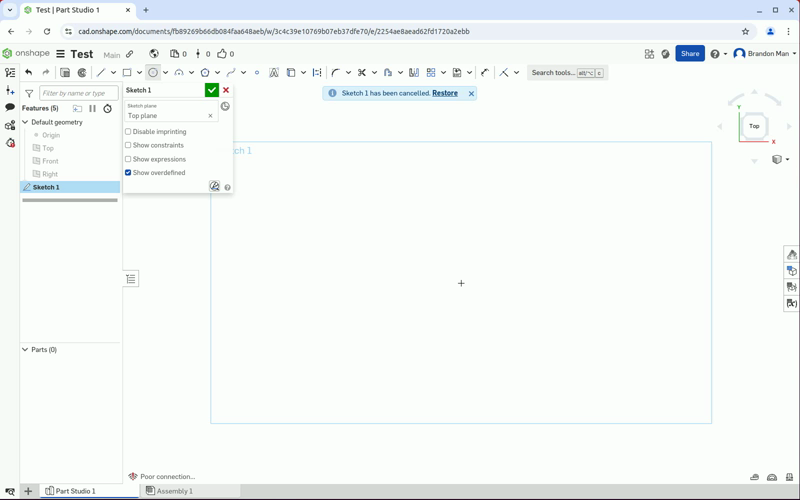
click(461, 282)
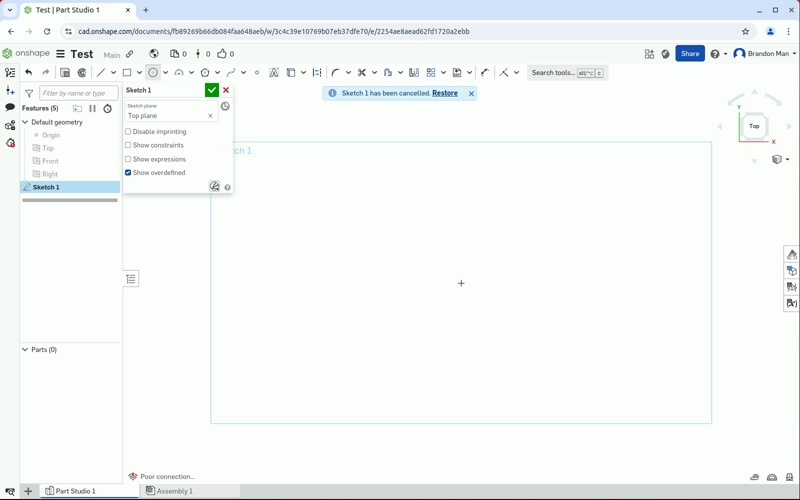
key_up(shift)
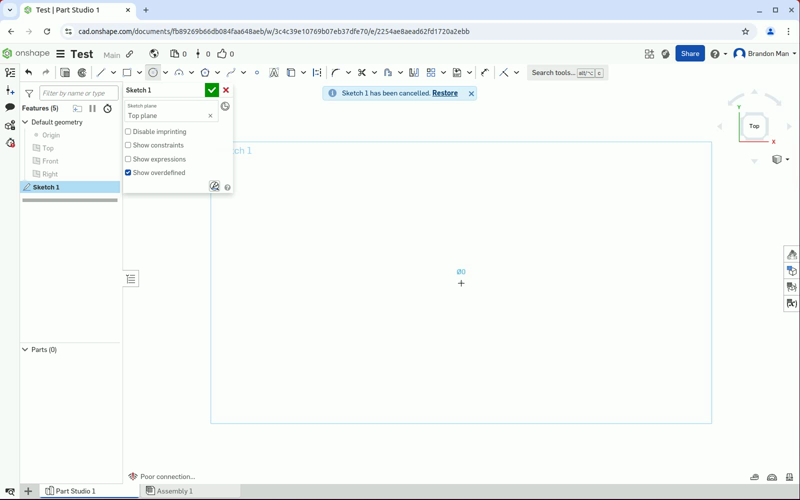
mouse_move(555, 282)
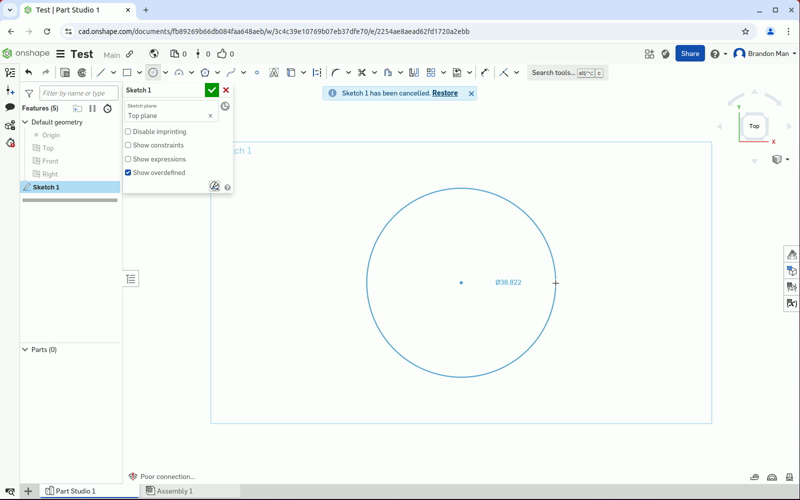
click(555, 282)
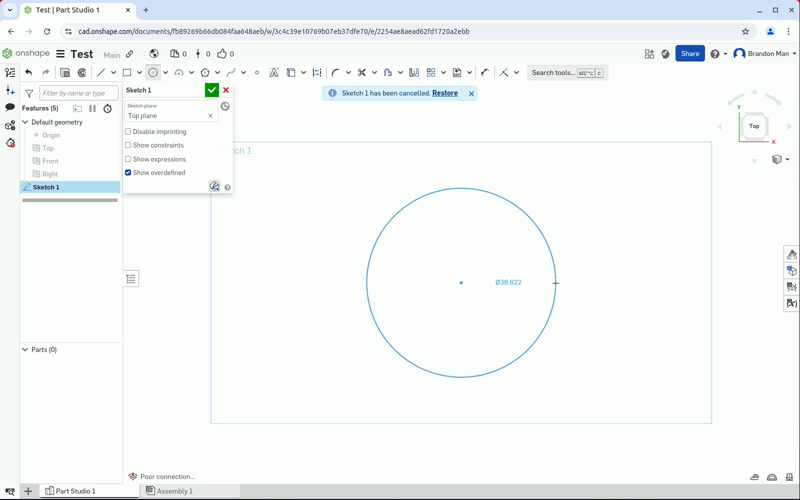
key(esc)
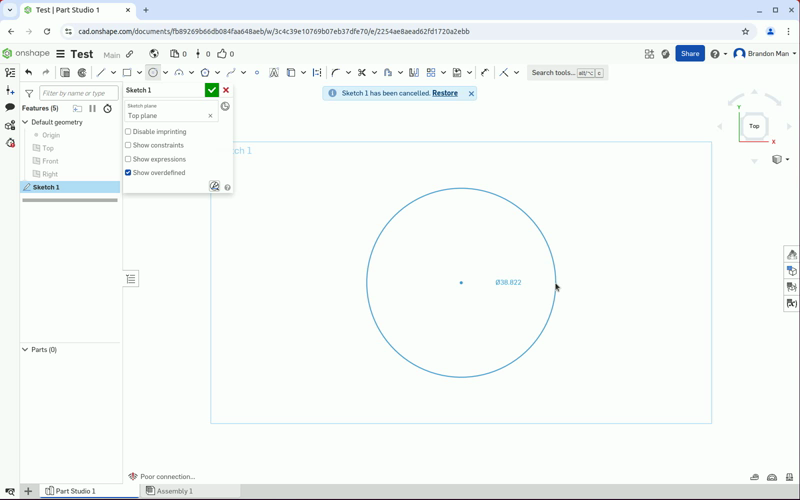
mouse_move(470, 314)
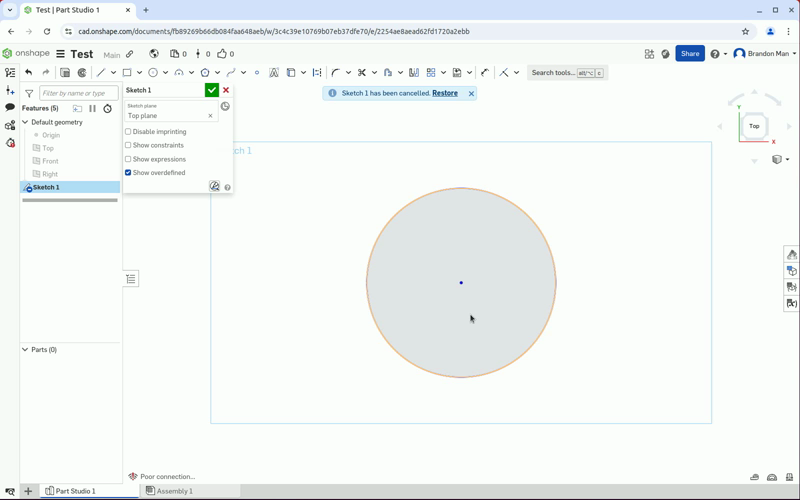
click(470, 314)
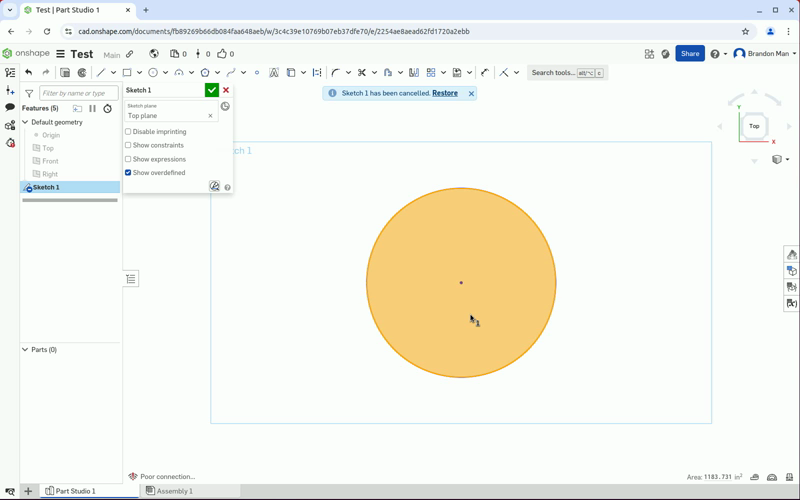
mouse_move(73, 352)
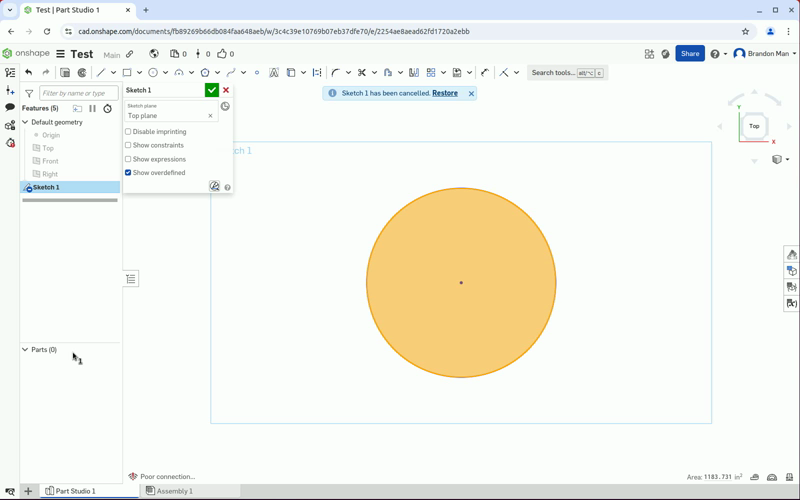
key(shift+y)
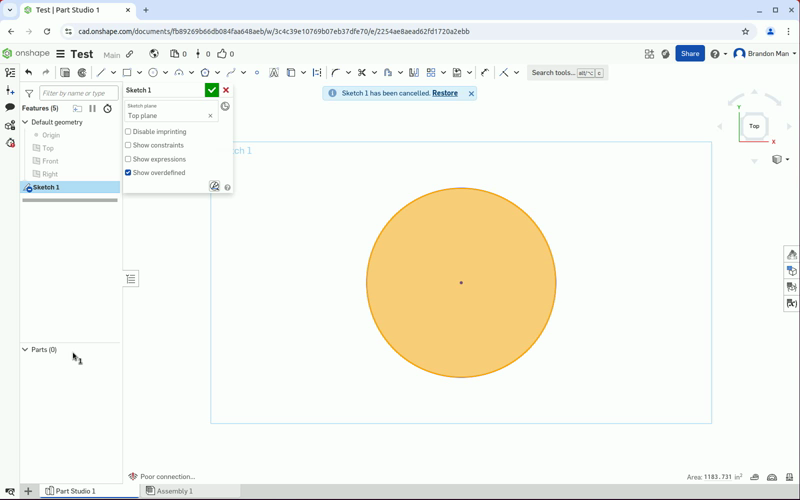
key(shift+e)
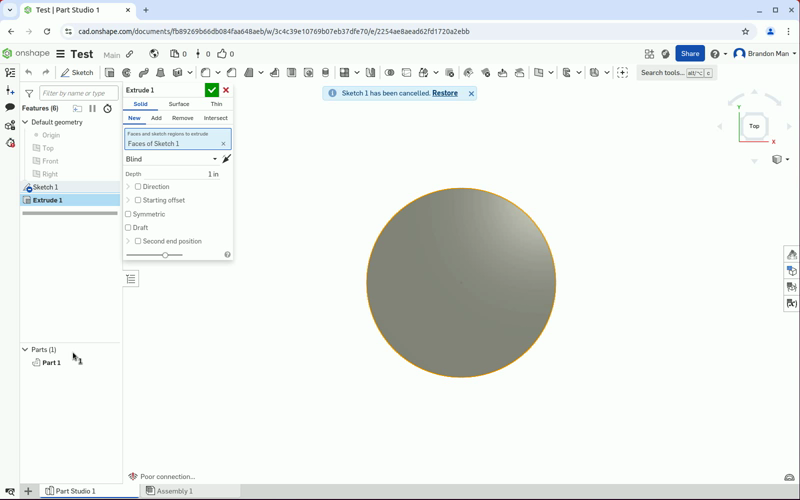
mouse_move(143, 106)
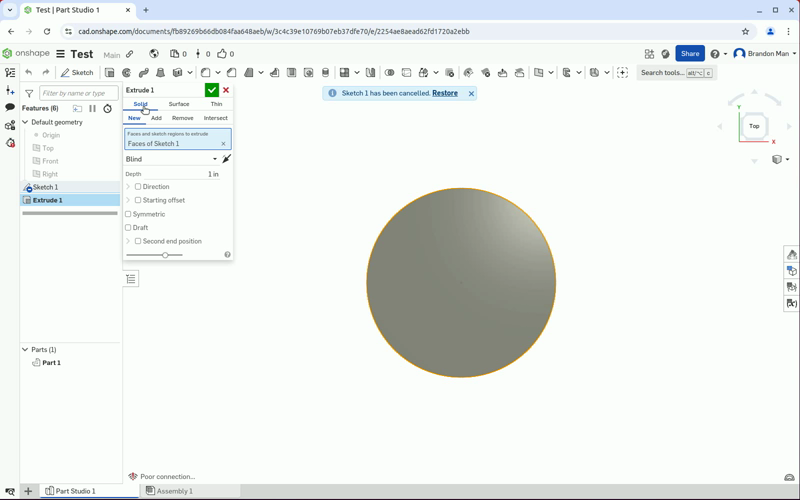
click(143, 106)
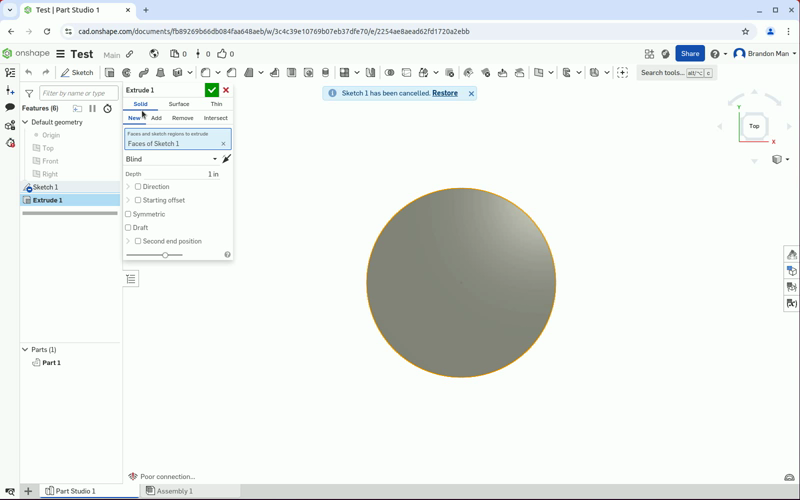
mouse_move(137, 120)
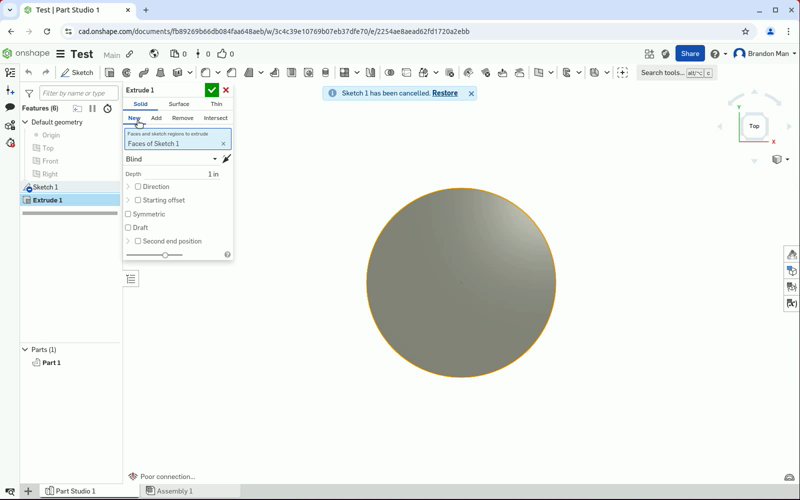
click(137, 120)
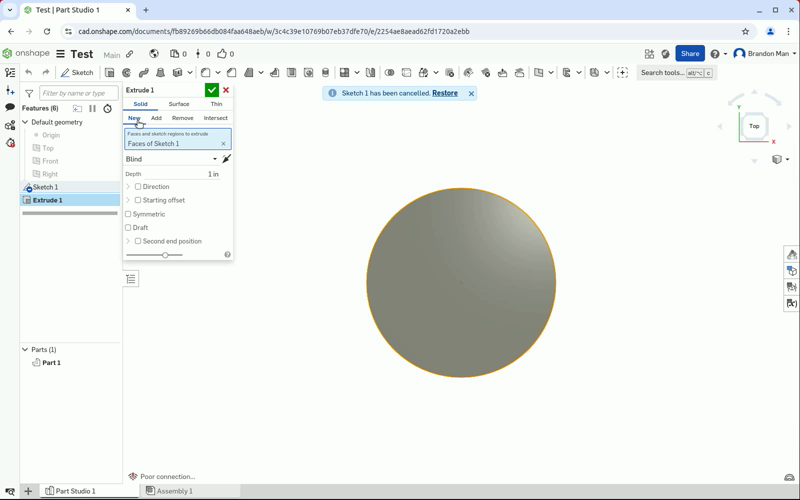
key(tab, 4)
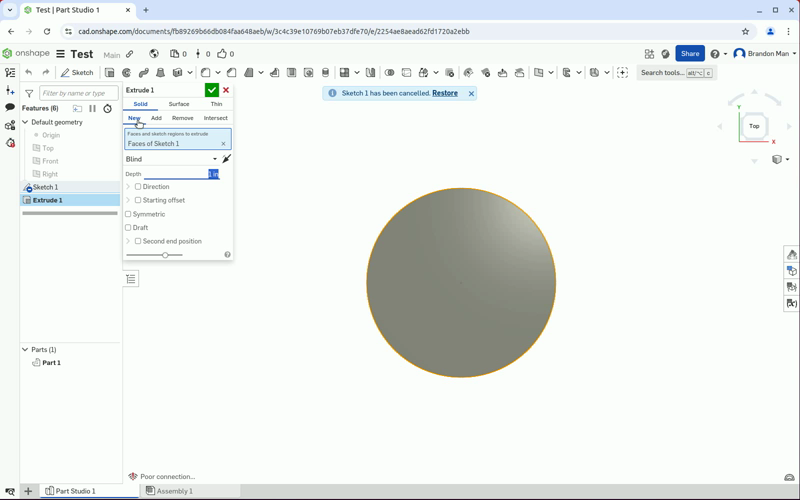
text(11.554)
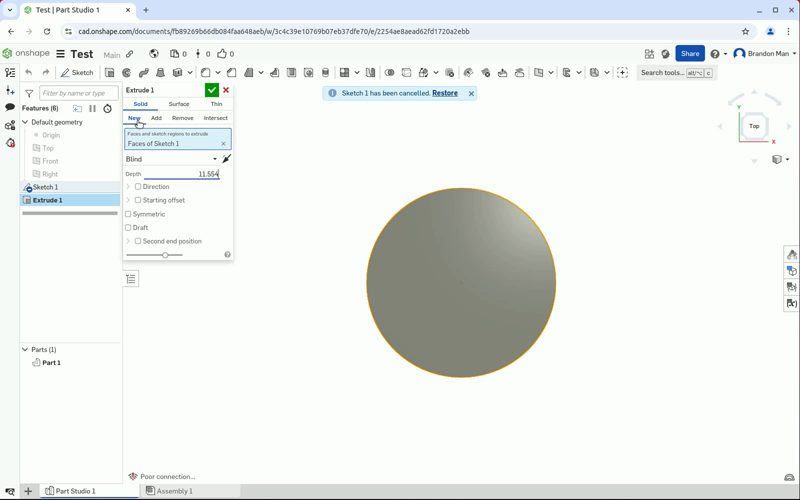
key(enter)
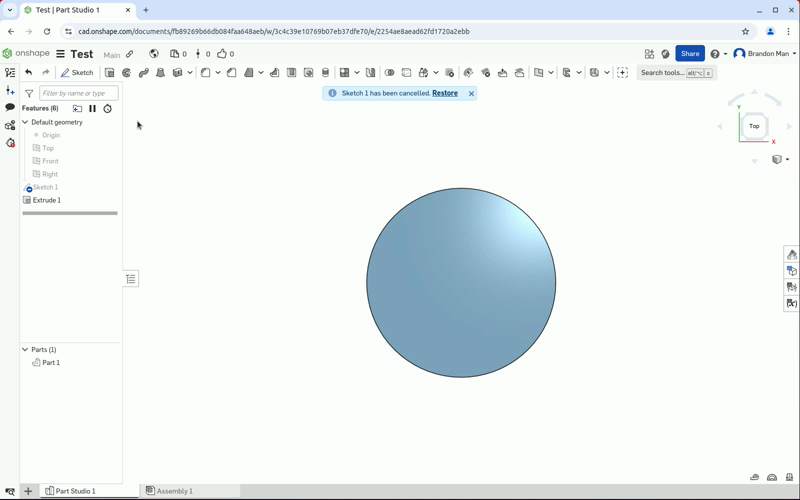
key(shift+h)
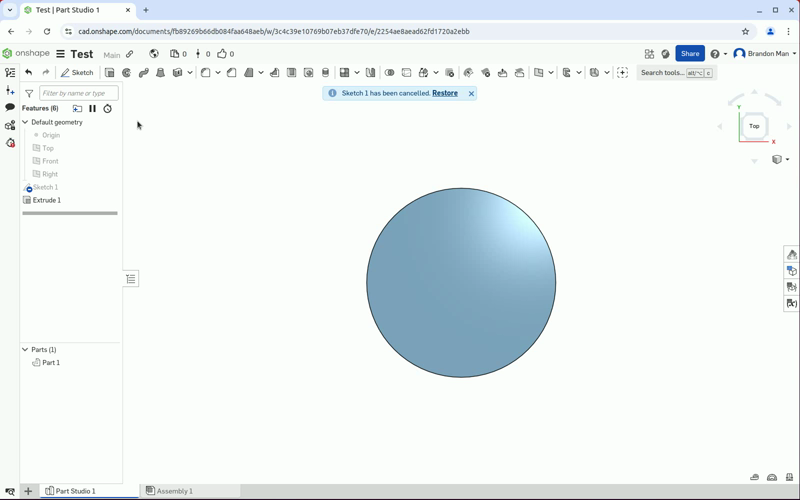
key(shift+h)
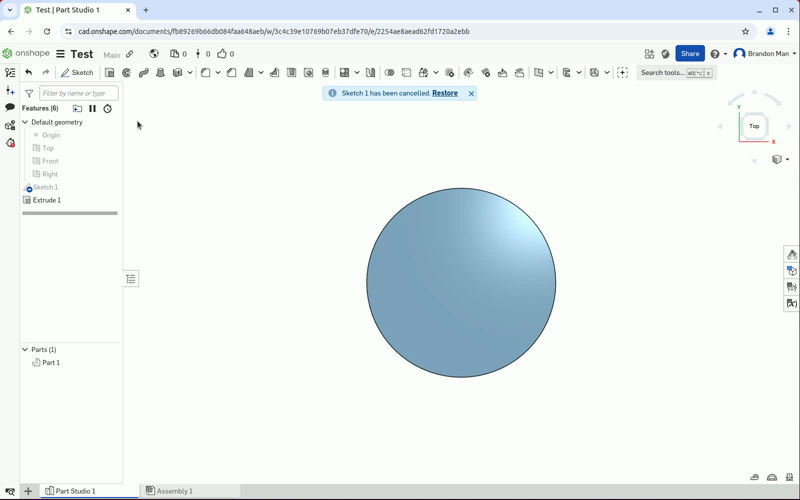
mouse_move(73, 189)
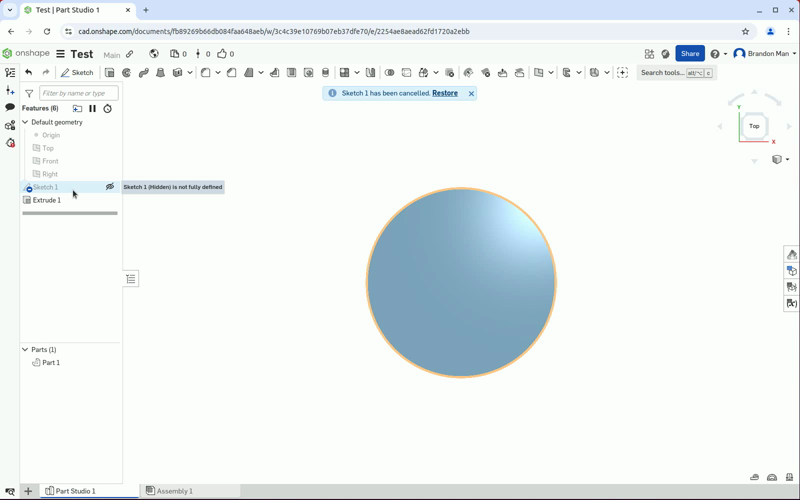
click(73, 189)
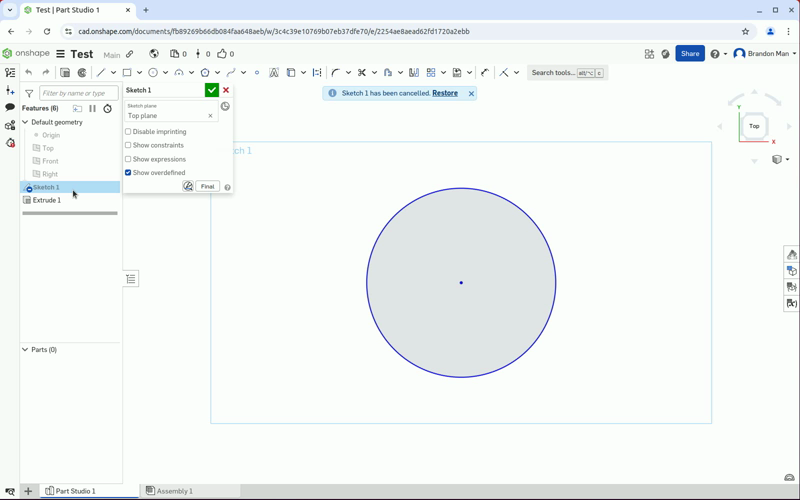
mouse_move(229, 92)
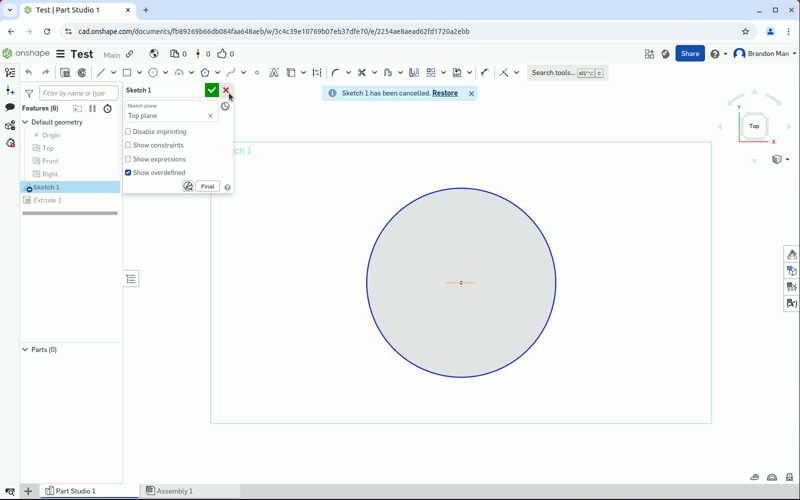
click(229, 92)
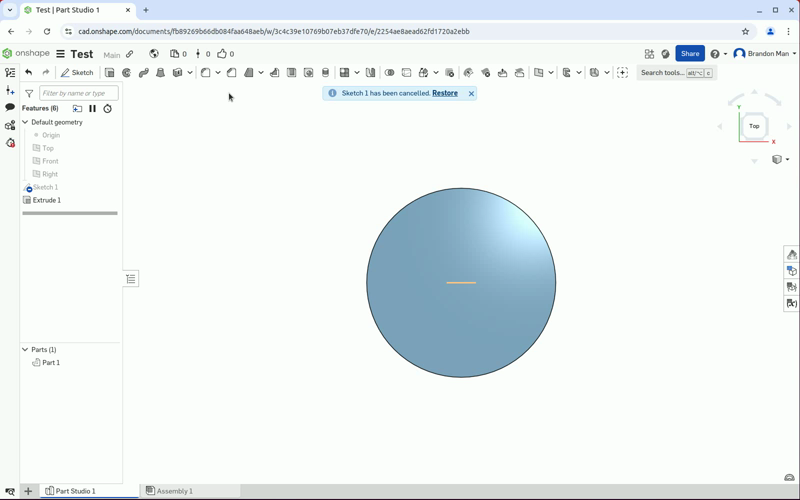
mouse_move(73, 352)
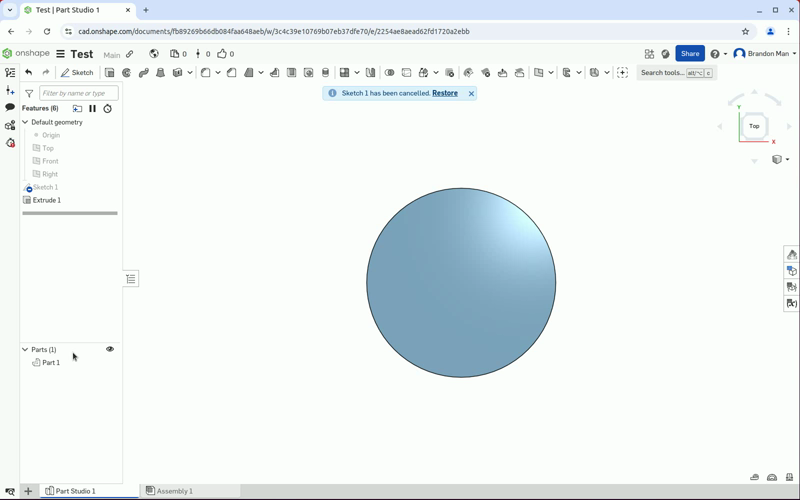
key(y)
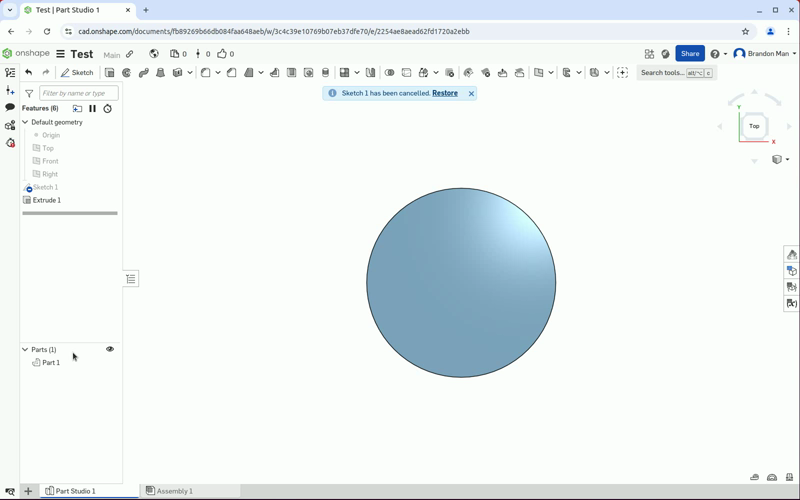
key(shift+p)
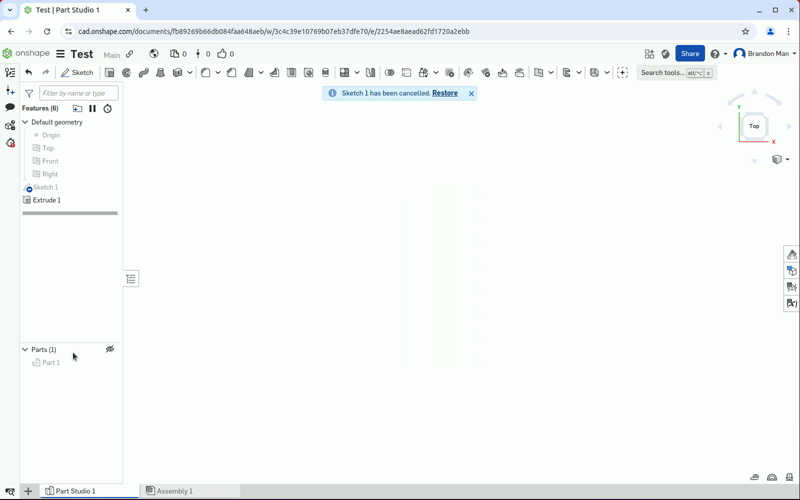
key(space)
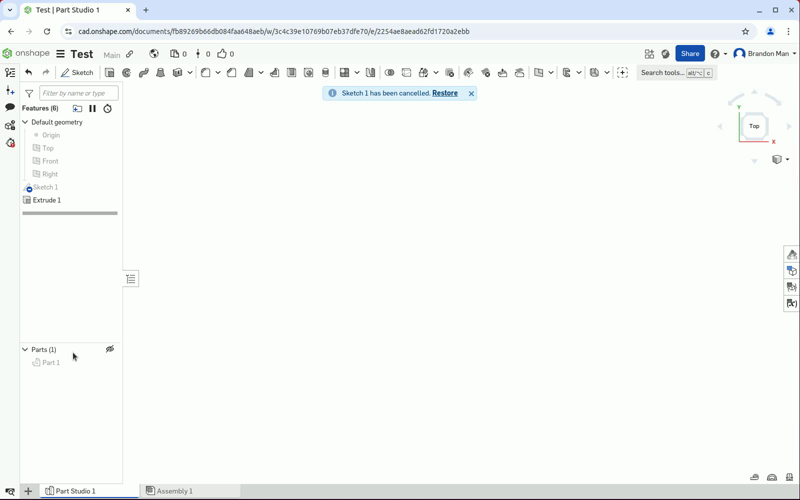
key_down(shift)
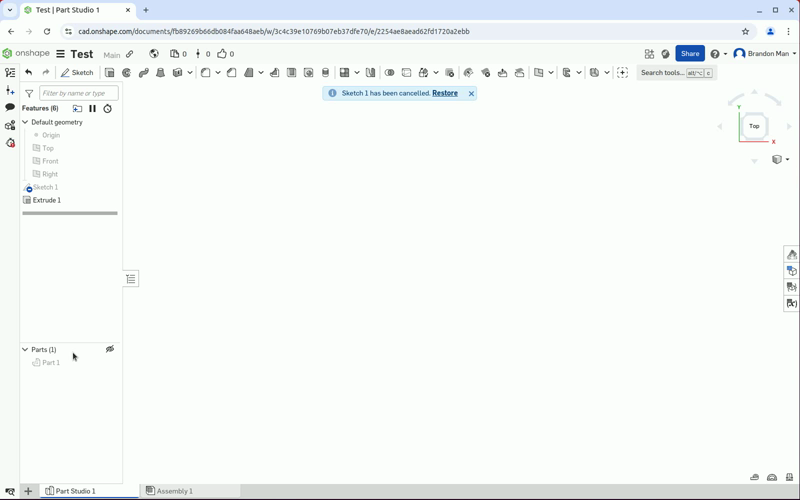
key(up)
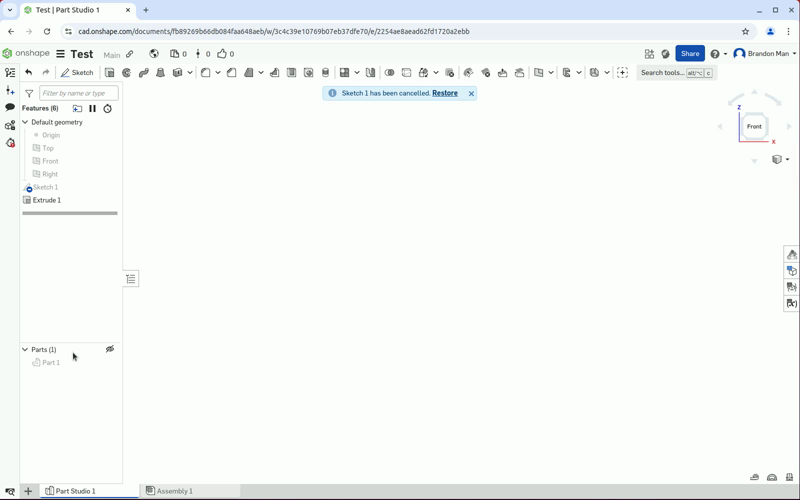
key_up(shift)
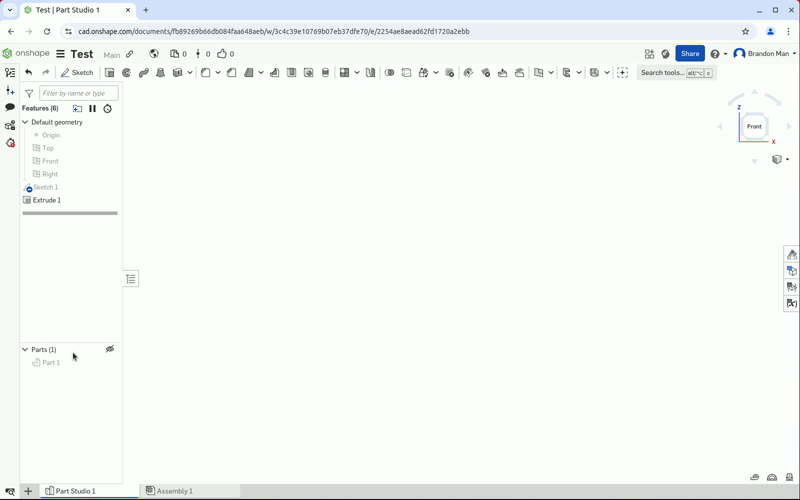
key(space)
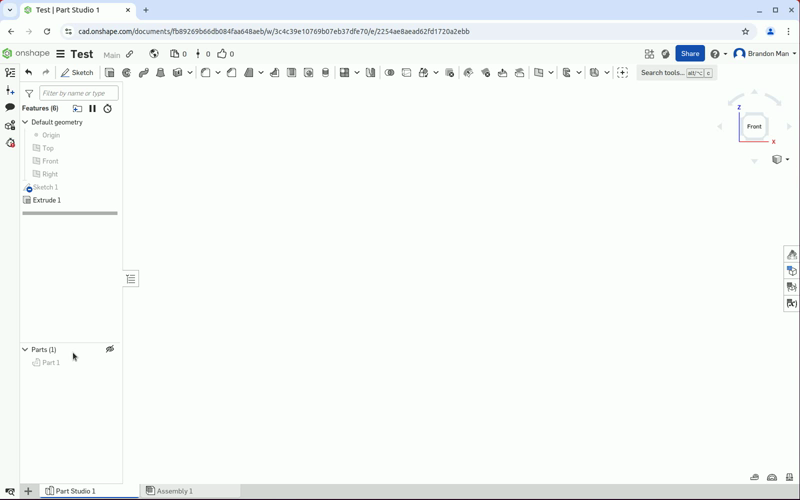
key_down(shift)
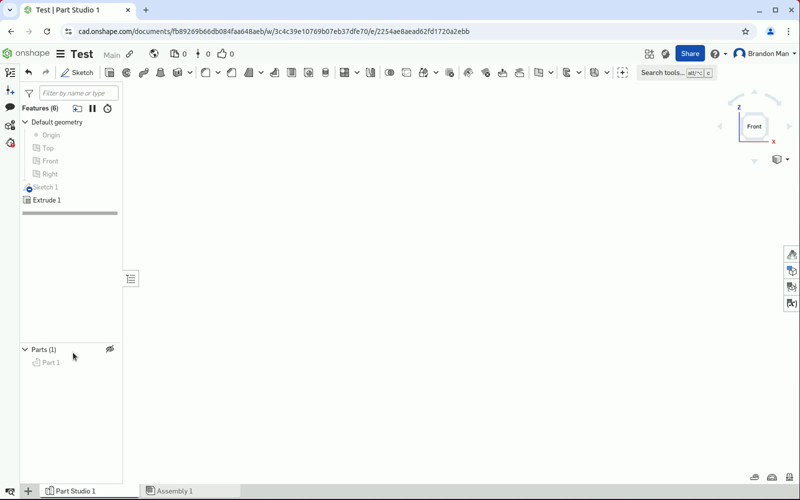
key(left)
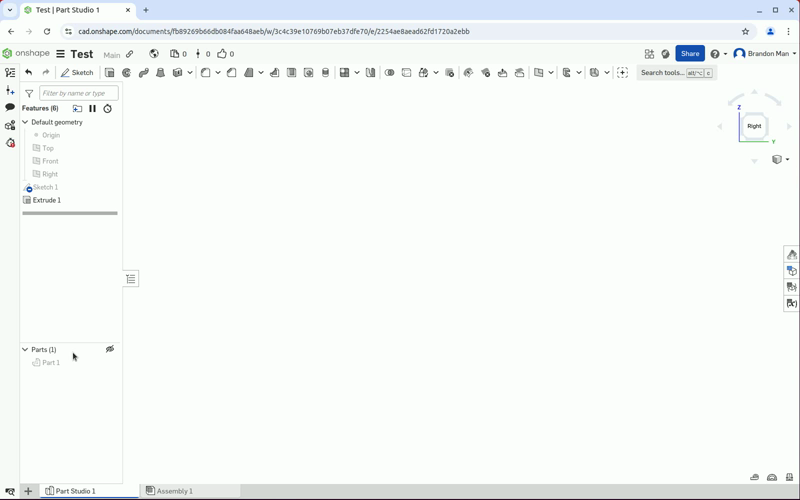
key_up(shift)
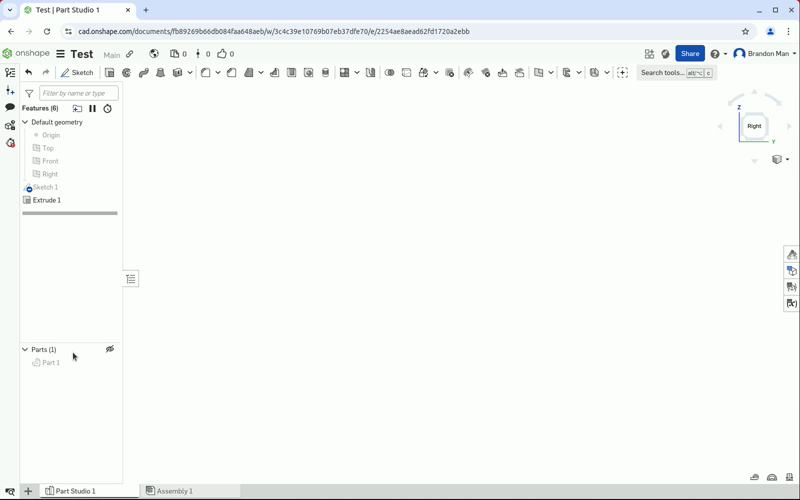
mouse_move(73, 352)
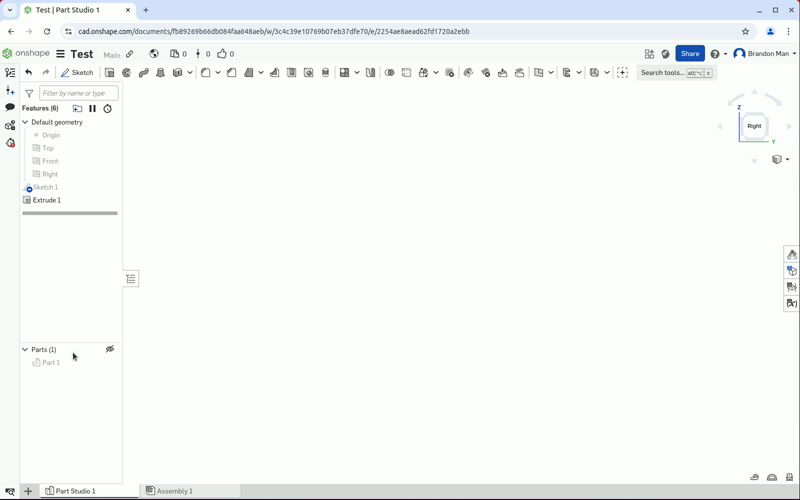
key(shift+y)
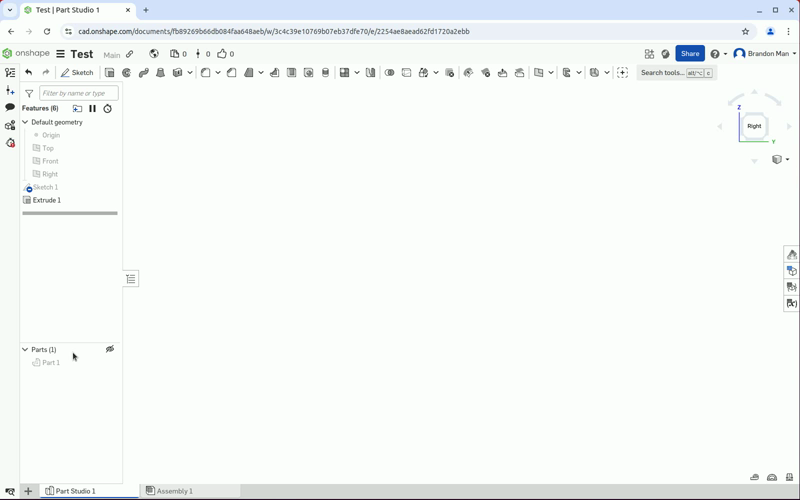
key(shift+s)
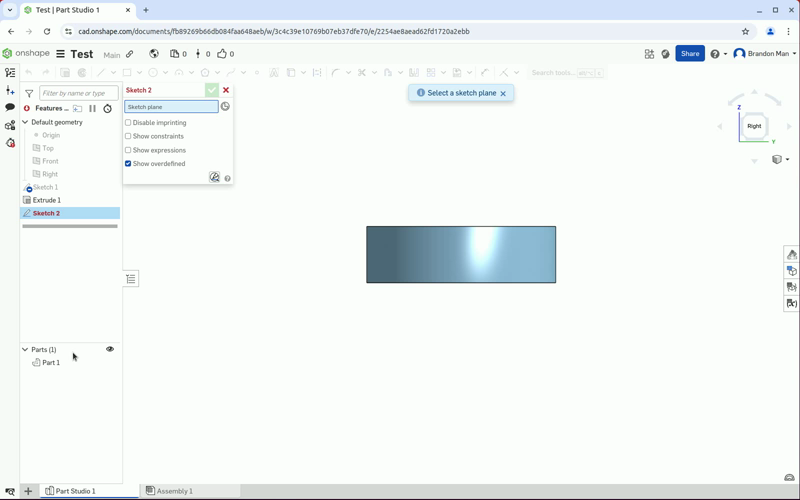
mouse_move(73, 176)
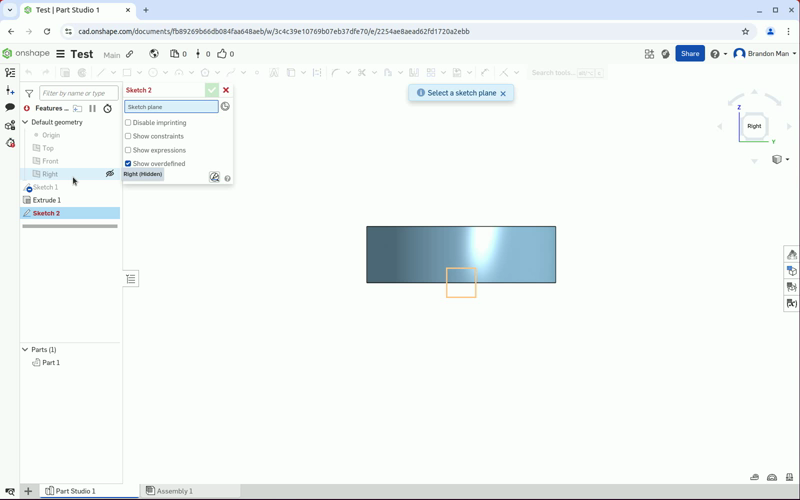
click(73, 176)
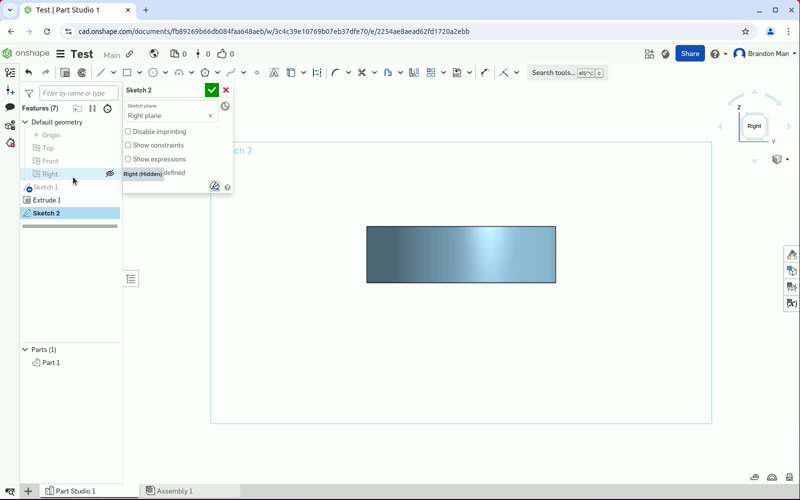
mouse_move(73, 352)
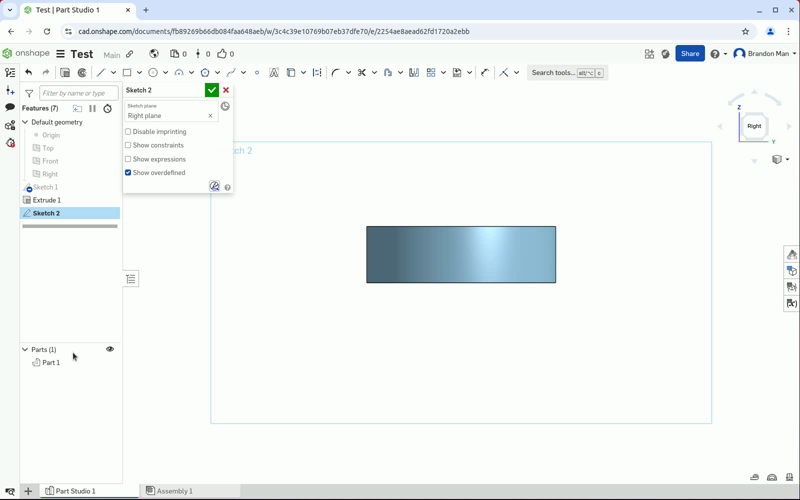
key(y)
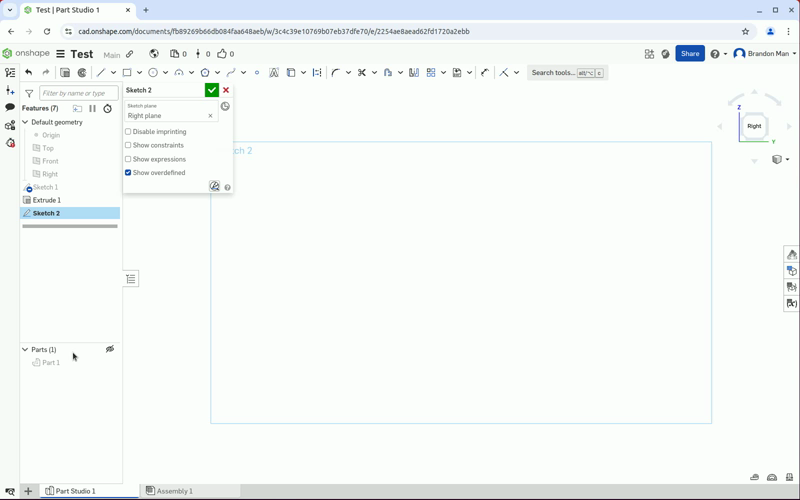
key(c)
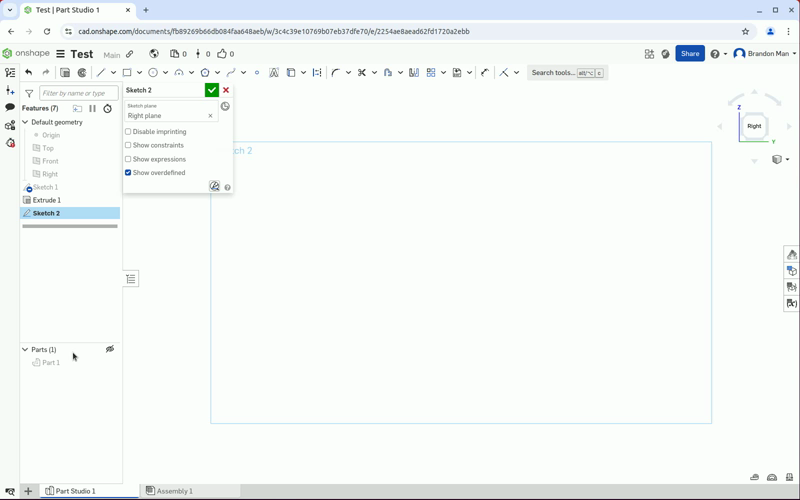
key_down(shift)
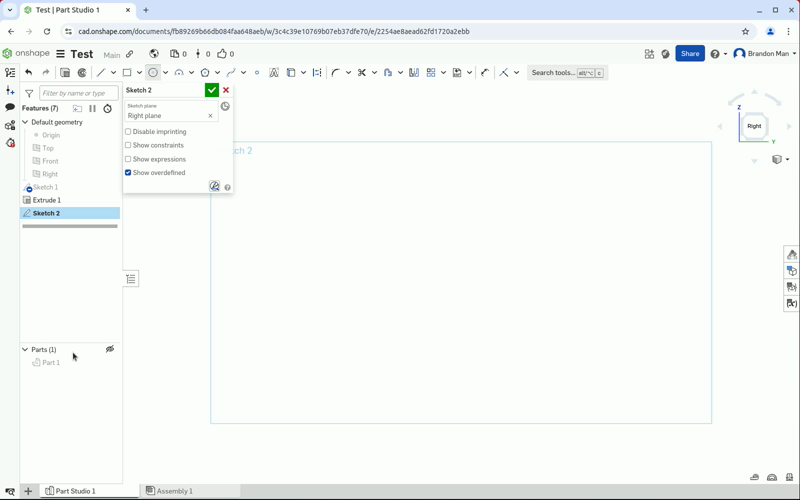
mouse_move(461, 226)
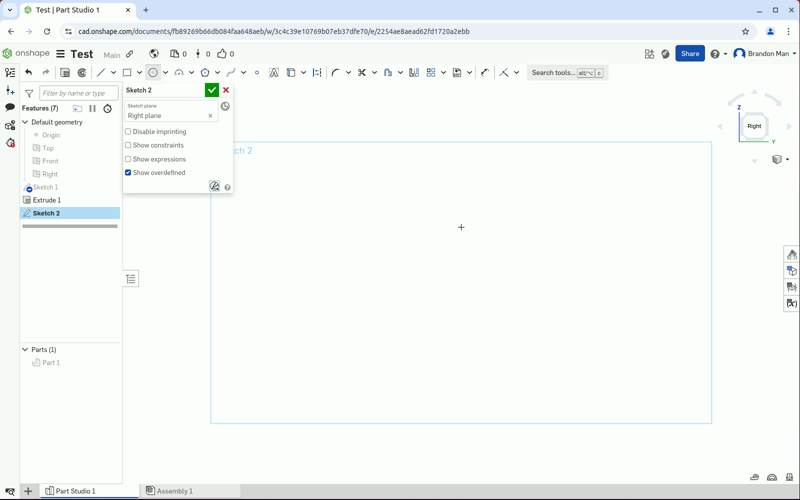
click(461, 226)
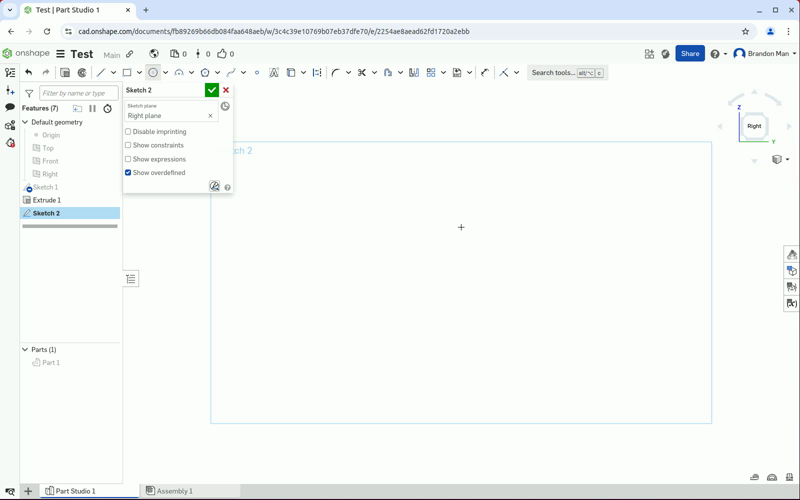
key_up(shift)
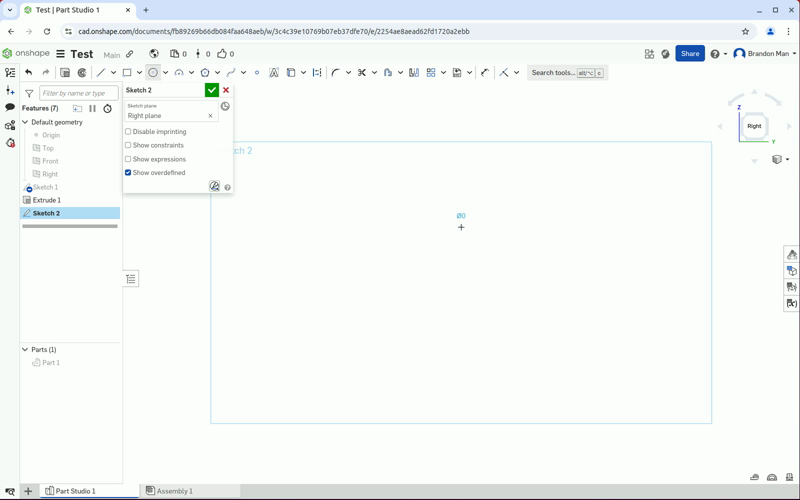
mouse_move(518, 226)
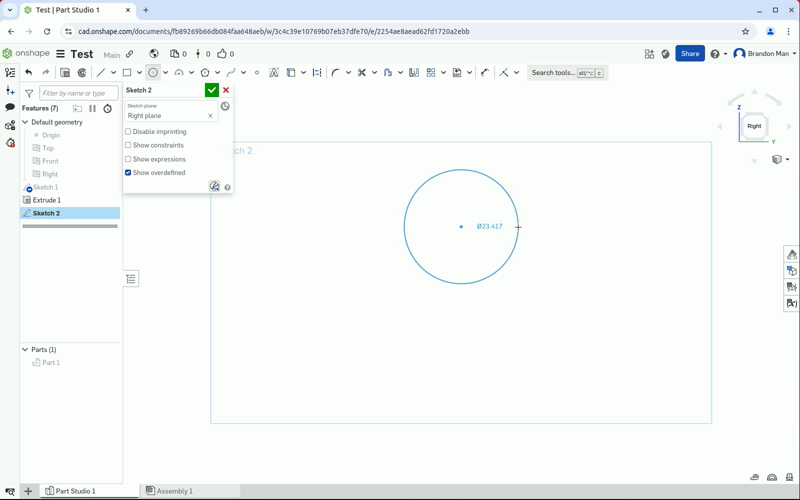
click(518, 226)
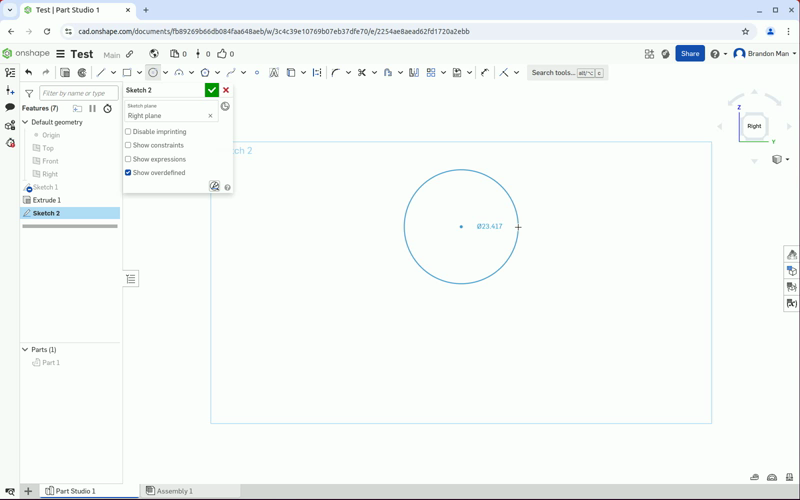
key(esc)
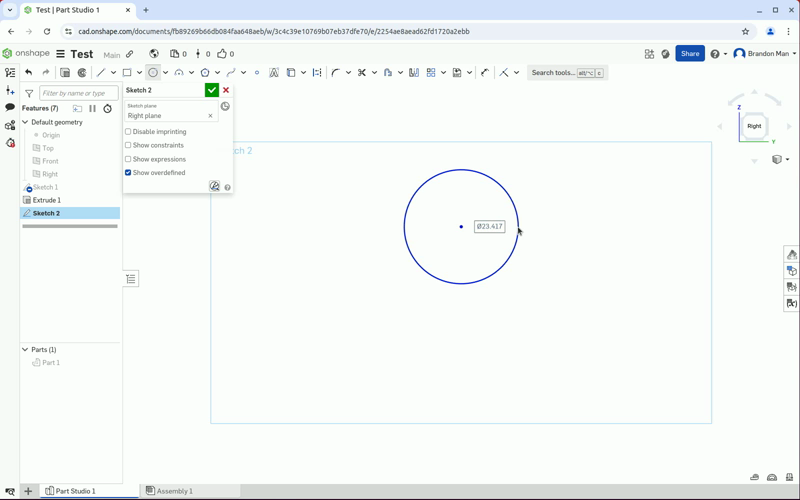
key(c)
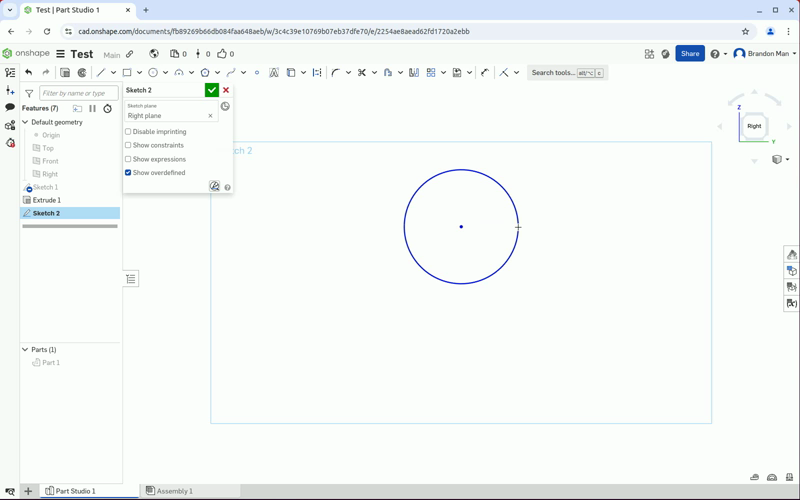
key_down(shift)
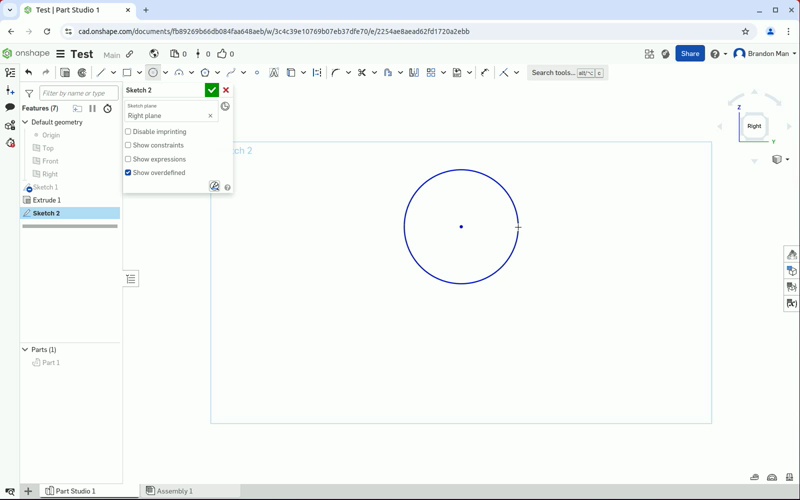
mouse_move(461, 198)
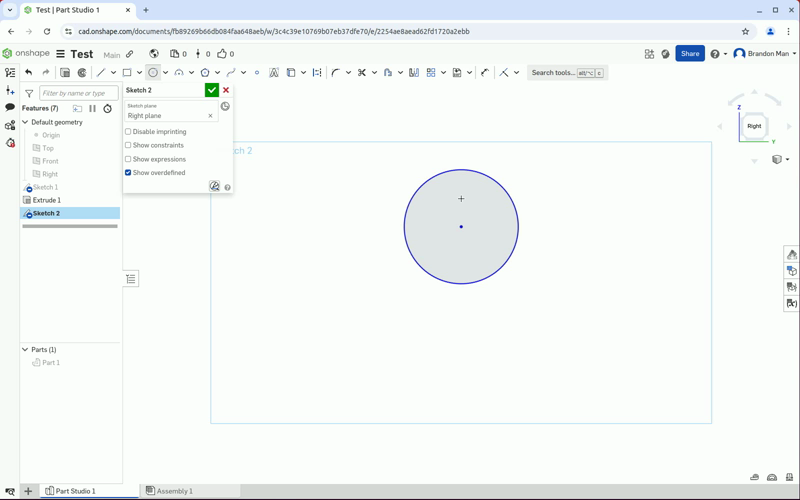
click(461, 198)
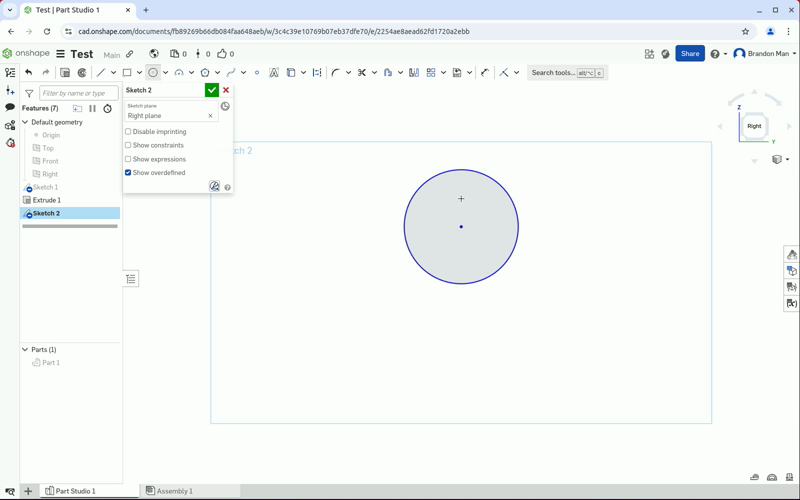
key_up(shift)
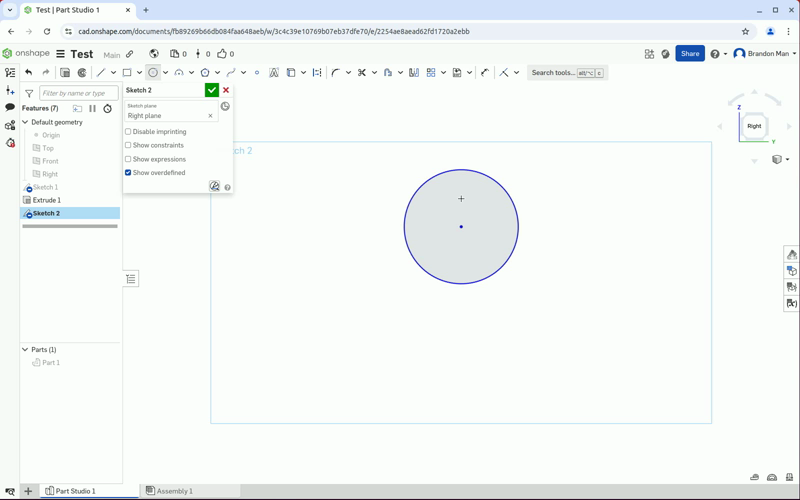
mouse_move(470, 198)
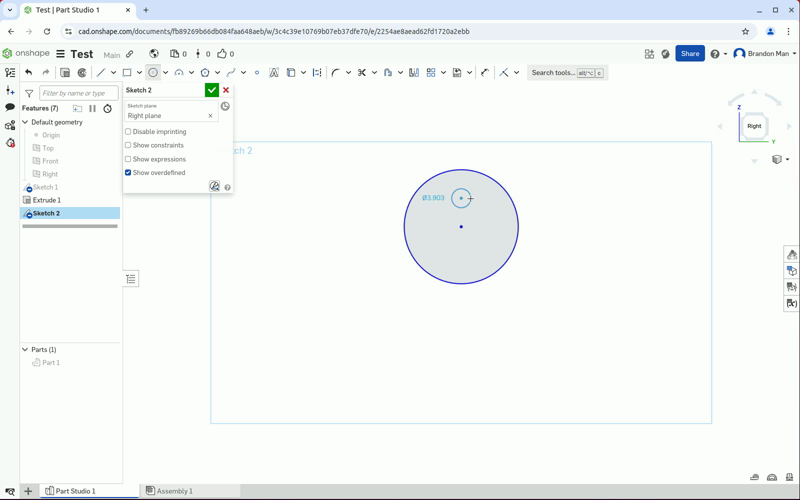
click(470, 198)
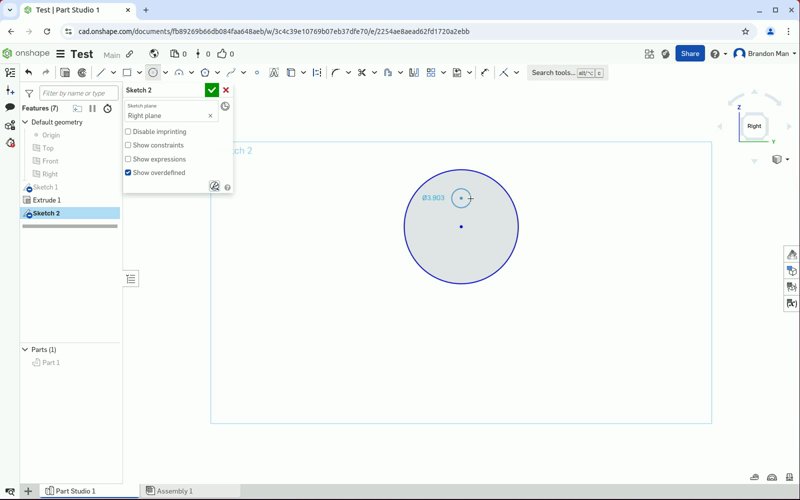
key(esc)
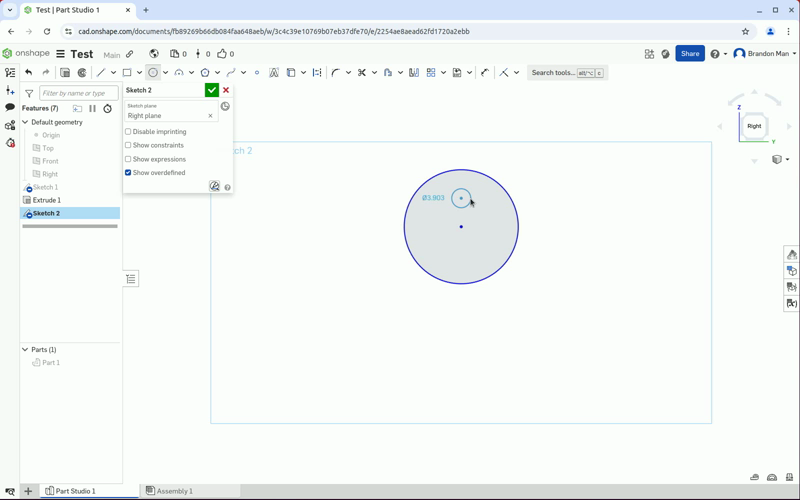
mouse_move(500, 195)
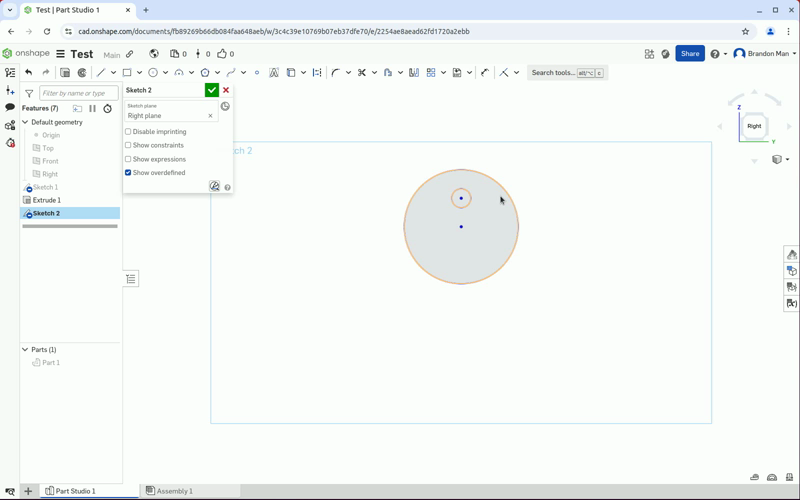
click(500, 195)
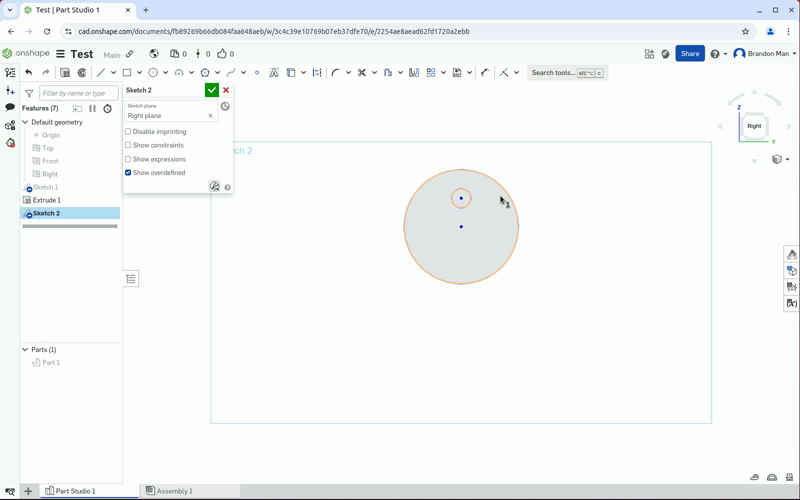
mouse_move(73, 352)
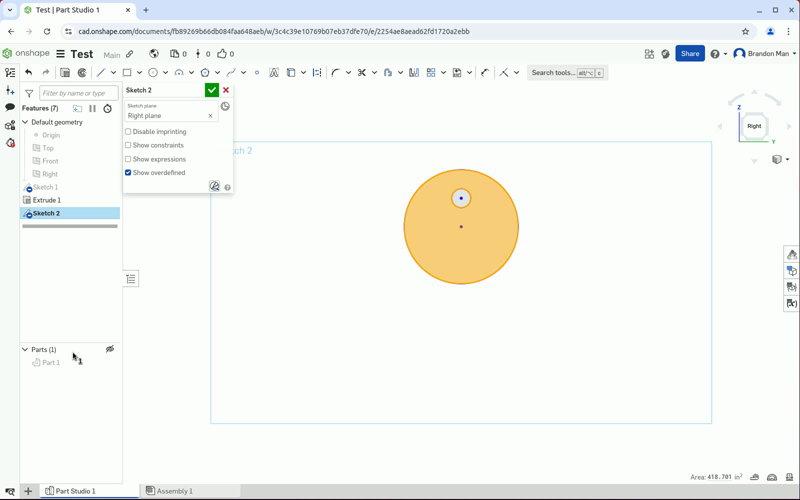
key(shift+y)
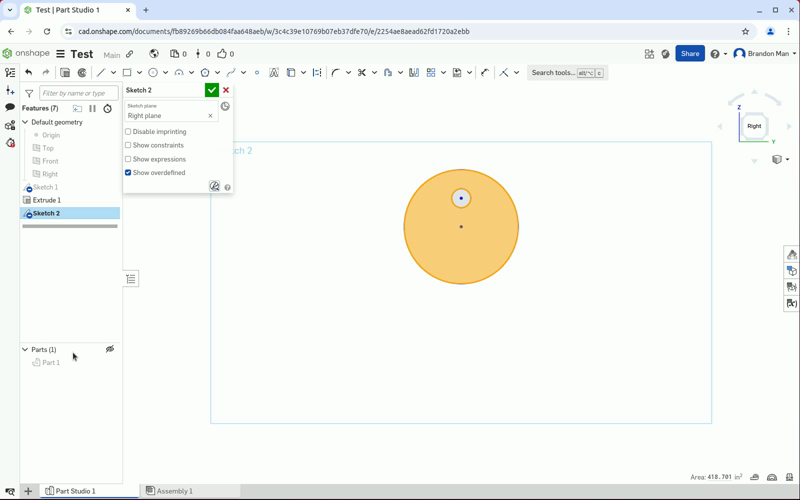
key(shift+e)
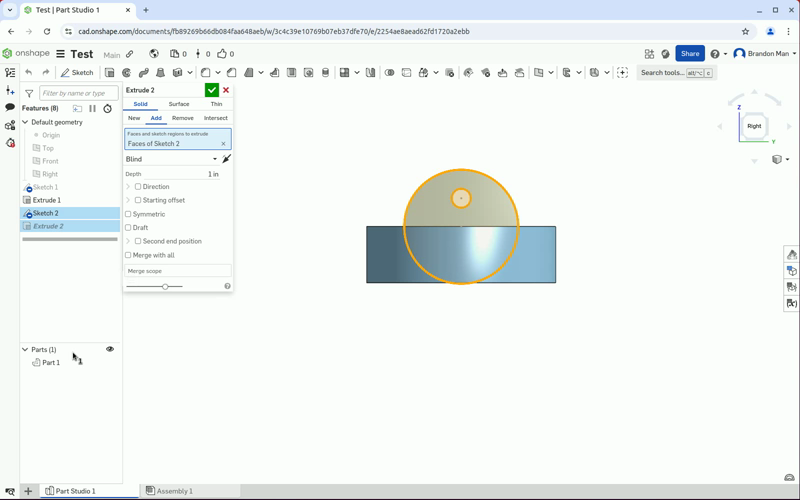
mouse_move(143, 106)
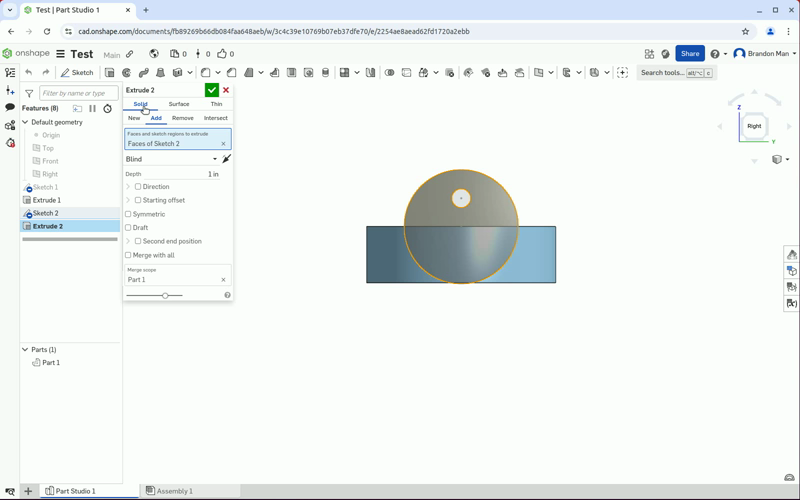
click(143, 106)
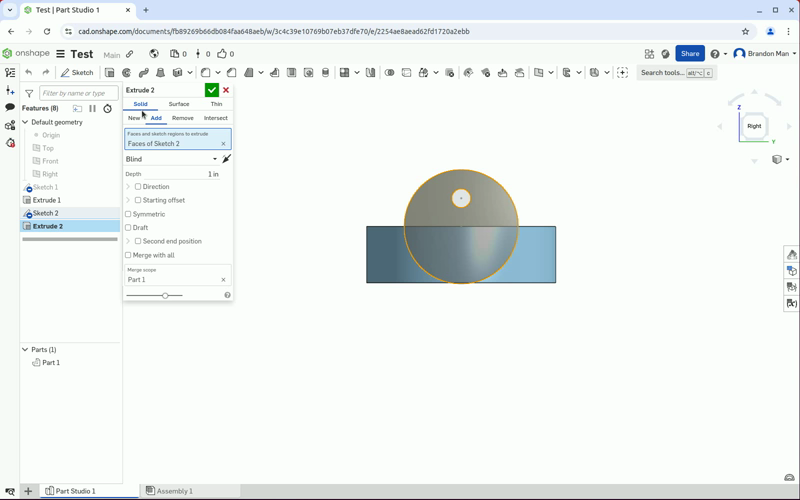
mouse_move(137, 120)
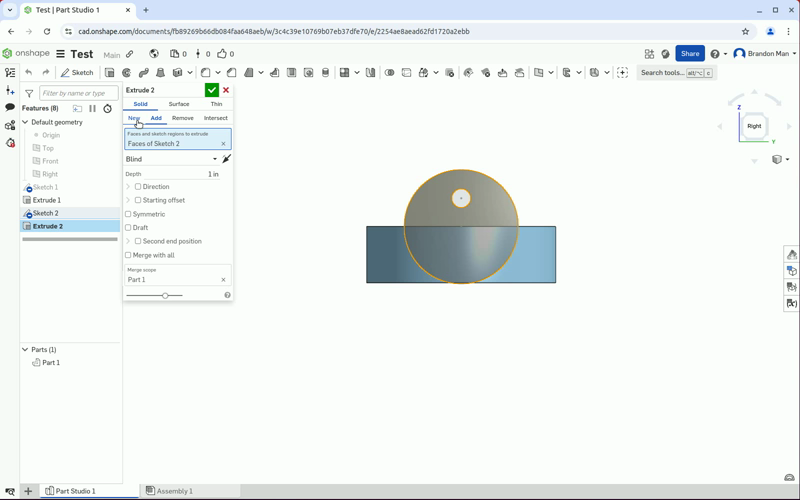
click(137, 120)
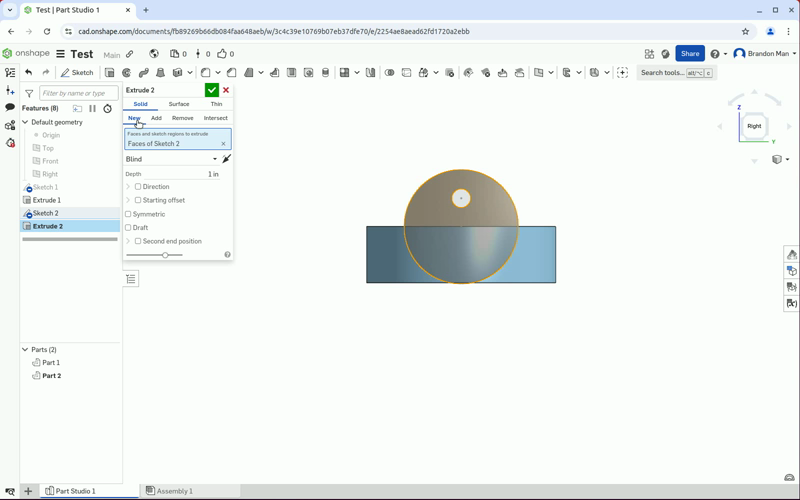
key(tab, 4)
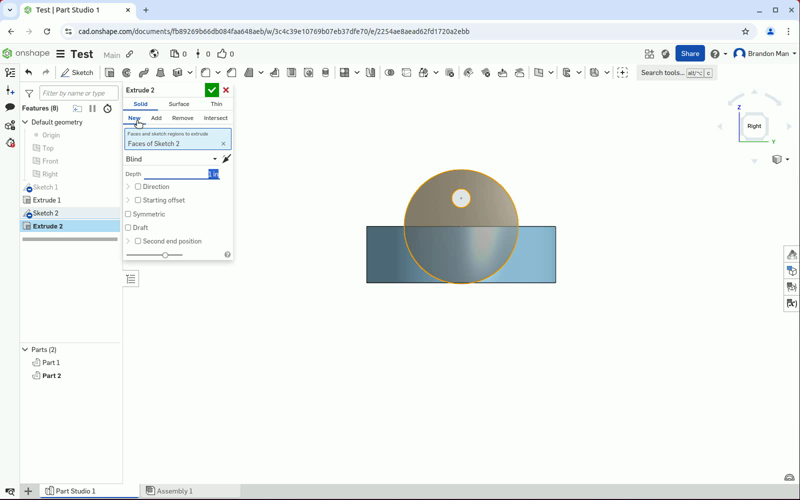
text(9.628)
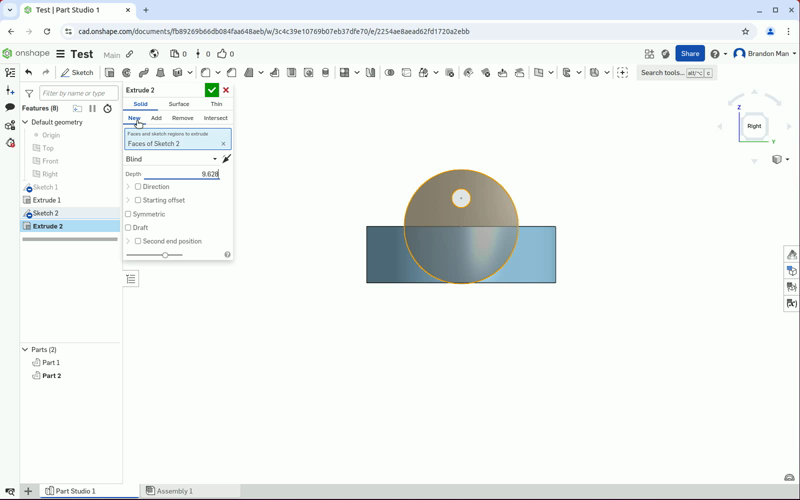
key(tab, 3)
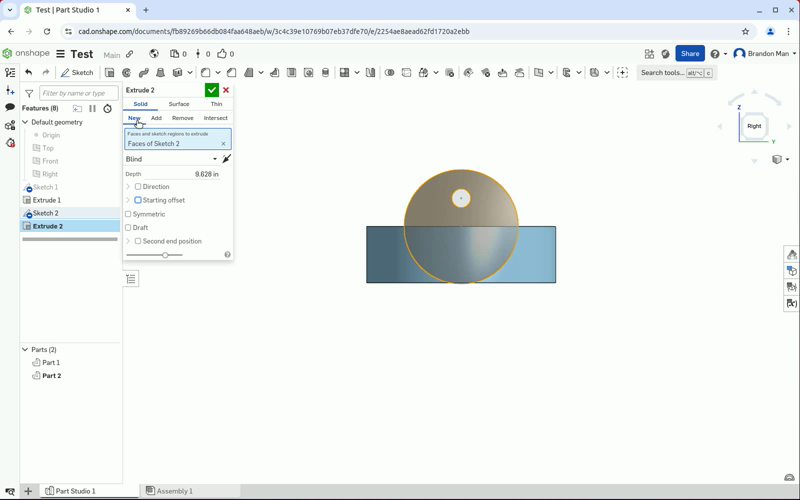
key(tab, 2)
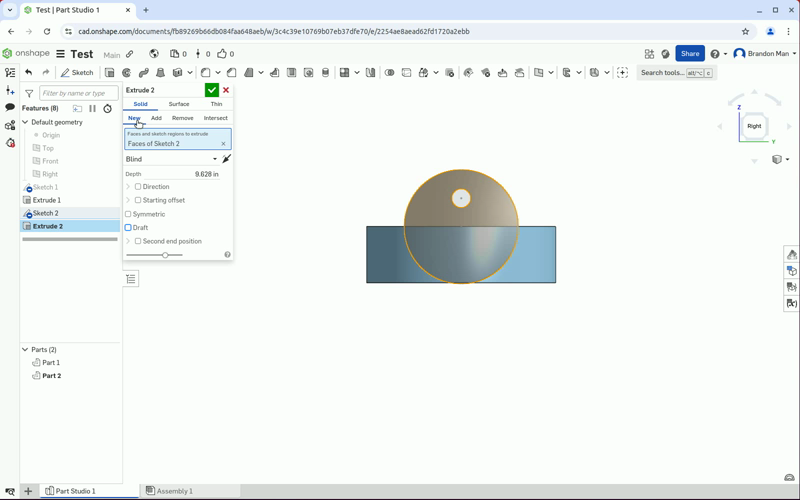
key(space)
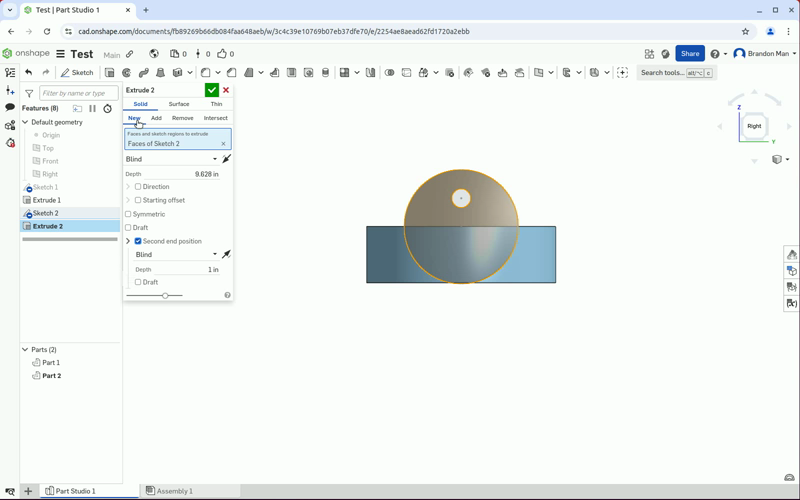
key(tab, 3)
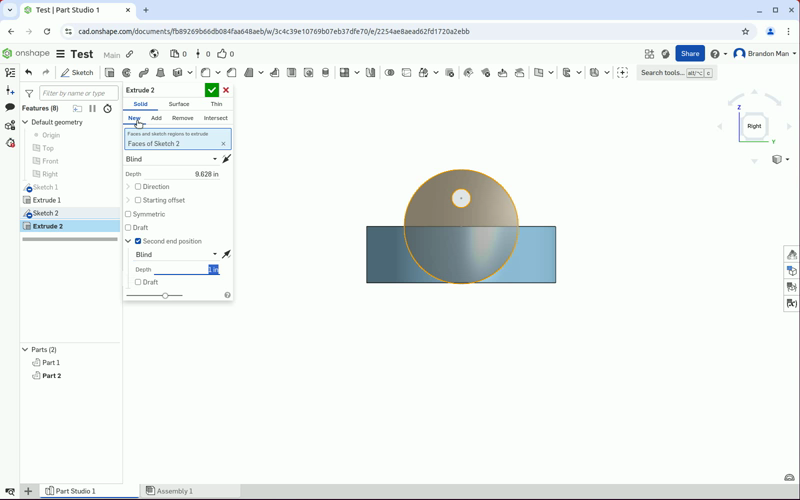
text(9.628)
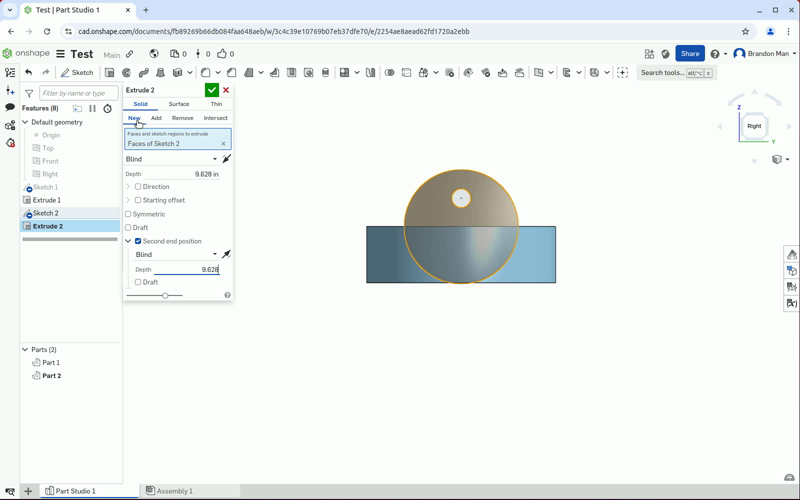
key(enter)
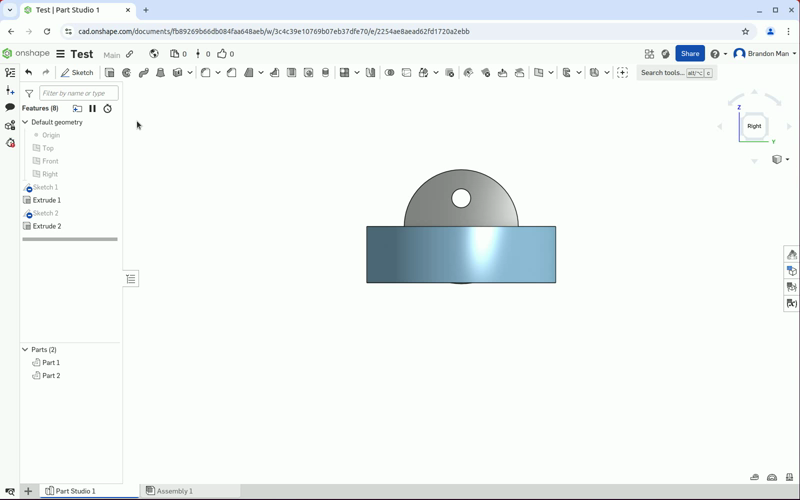
key(shift+h)
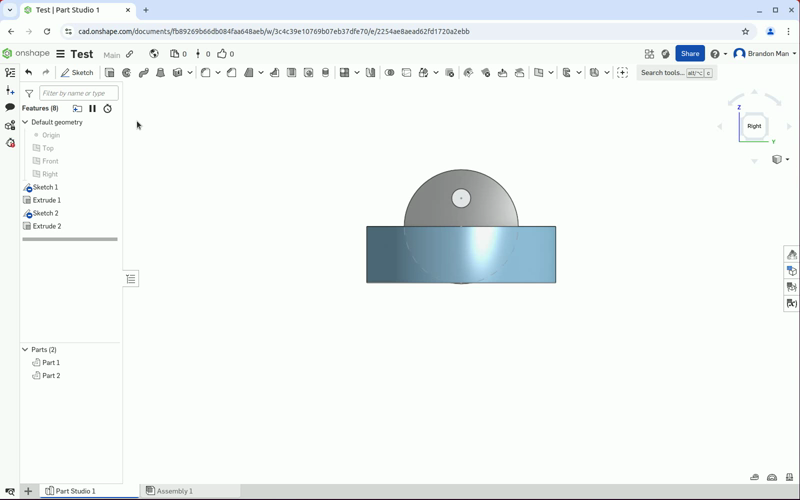
key(shift+h)
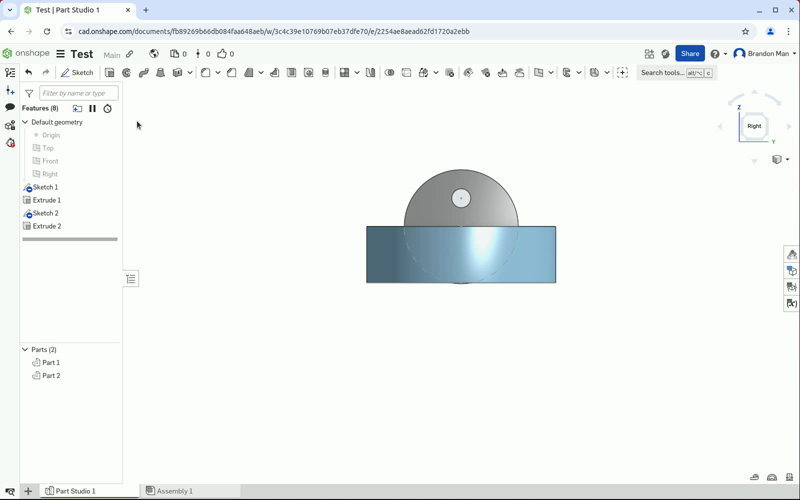
key(shift+7)
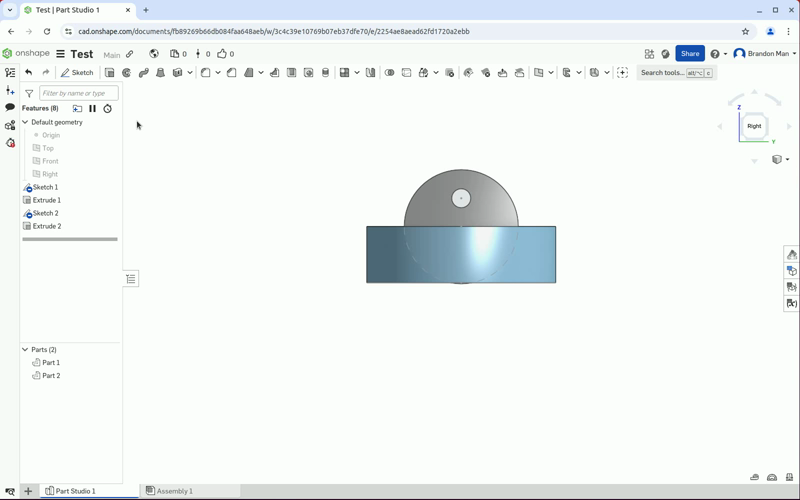
key(right, 2)
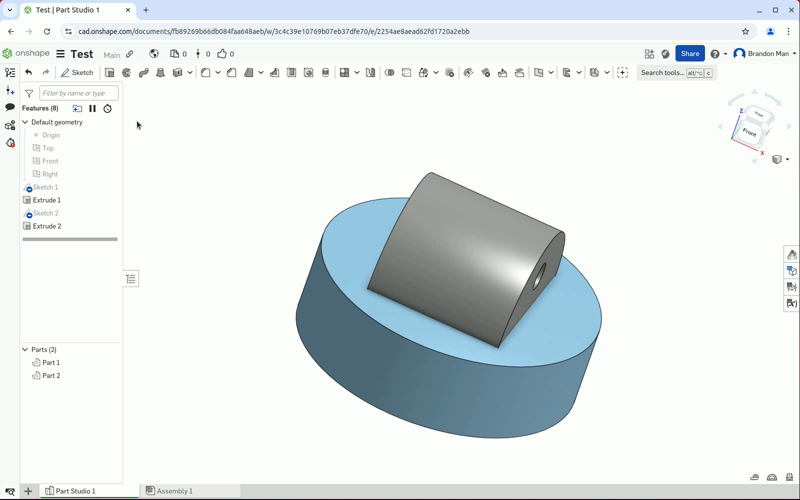
key(down, 2)
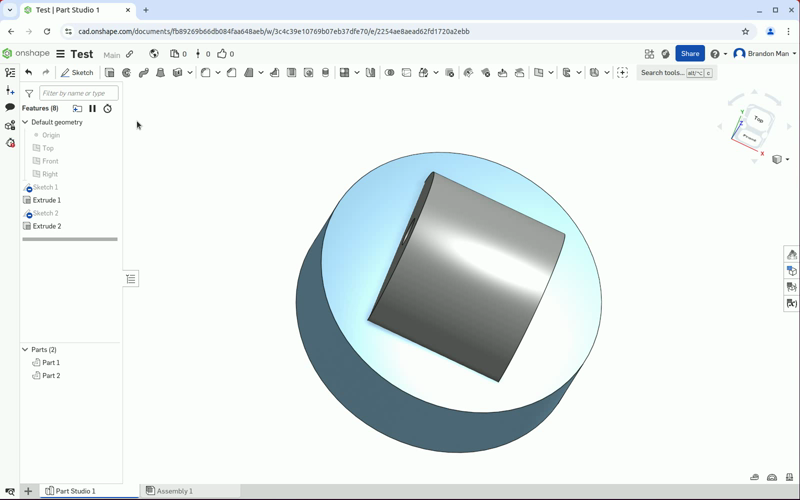
key(up, 2)
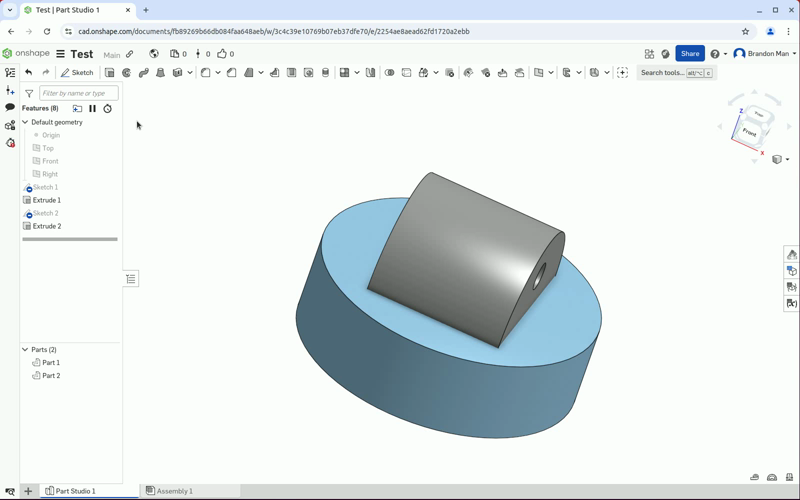
key(left, 2)
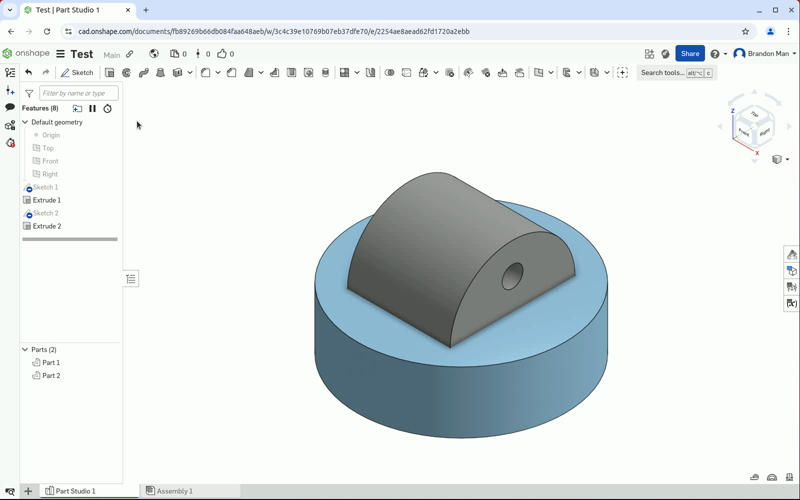
mouse_move(73, 189)
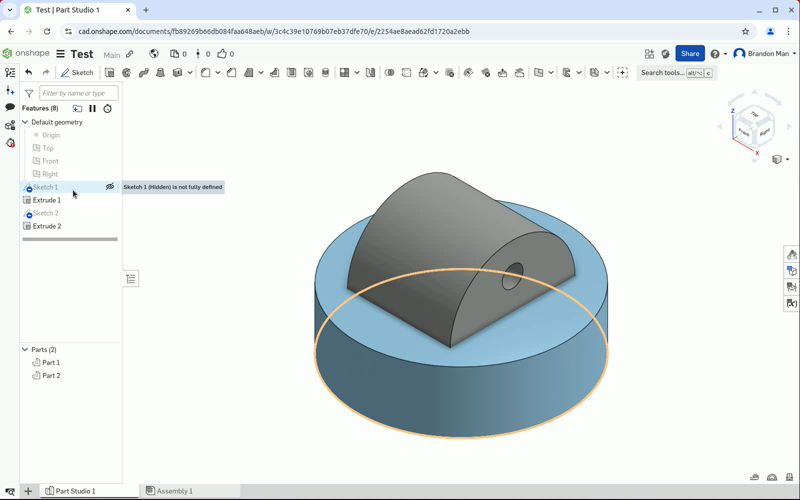
click(73, 189)